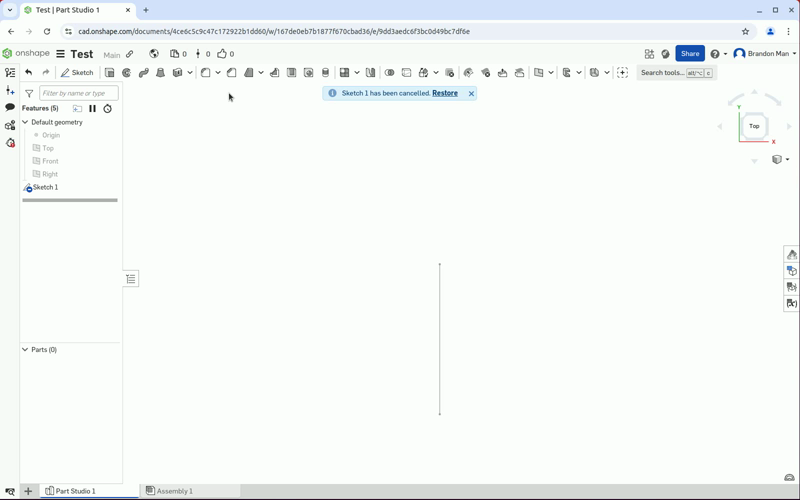
key(shift+h)
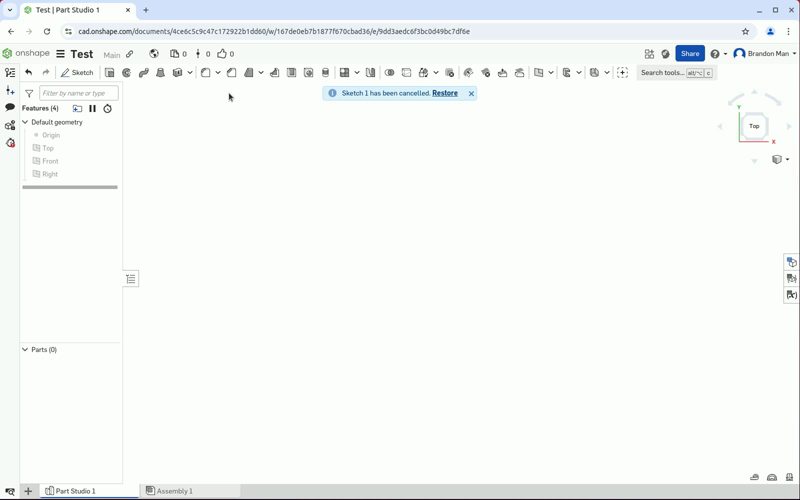
mouse_move(73, 352)
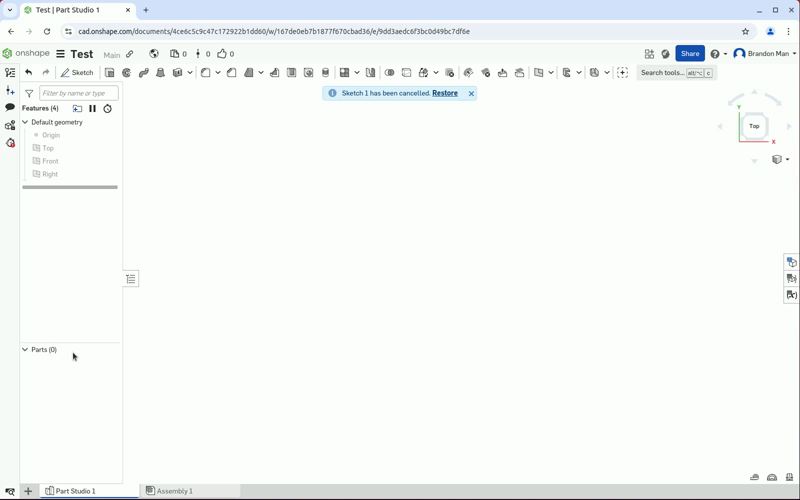
key(y)
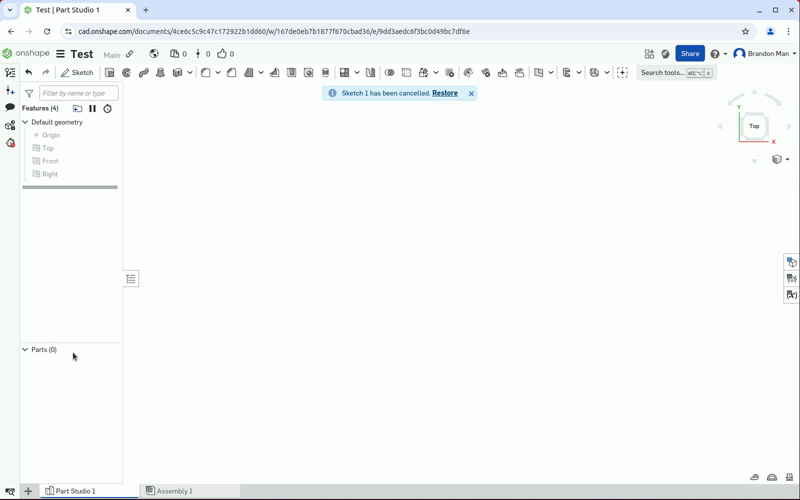
key(shift+p)
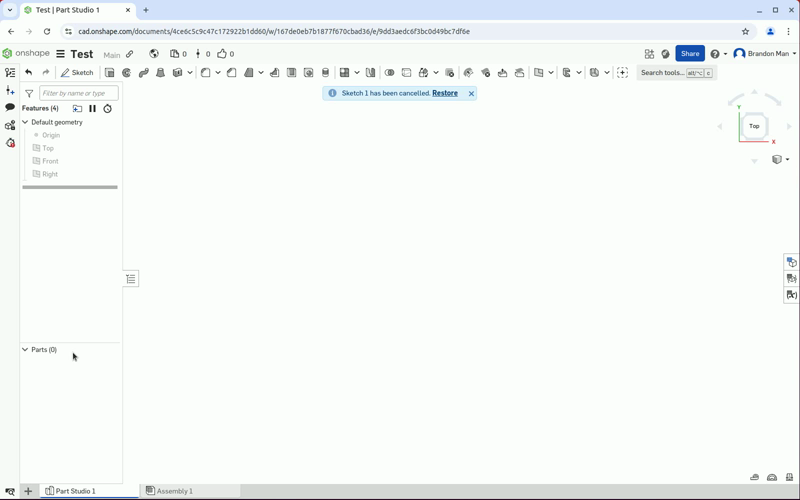
key(space)
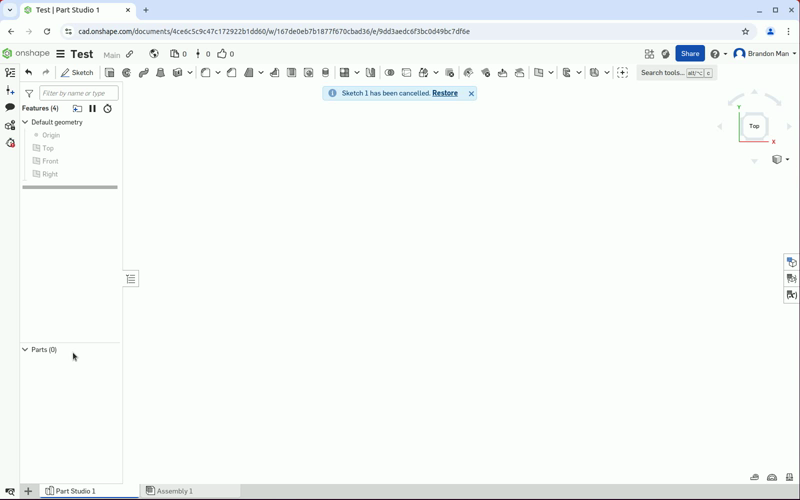
key_down(shift)
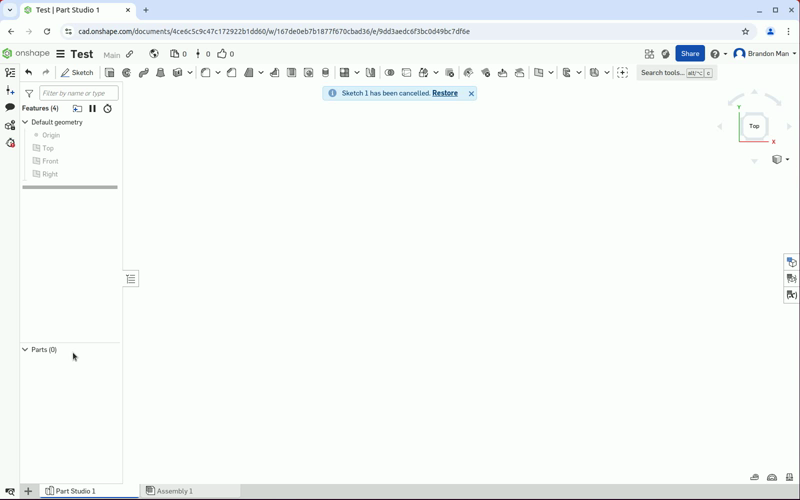
key(up)
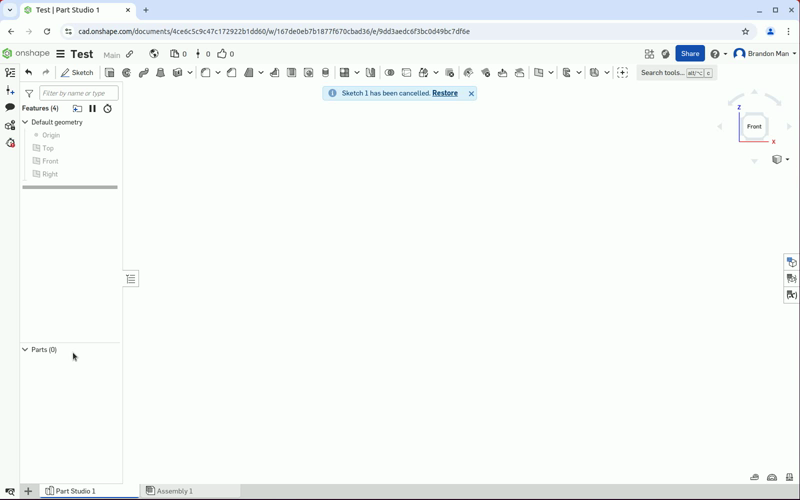
key_up(shift)
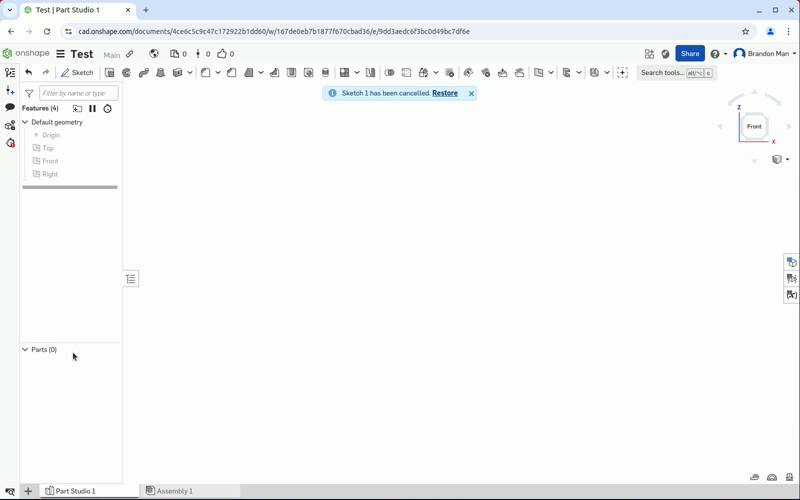
mouse_move(73, 352)
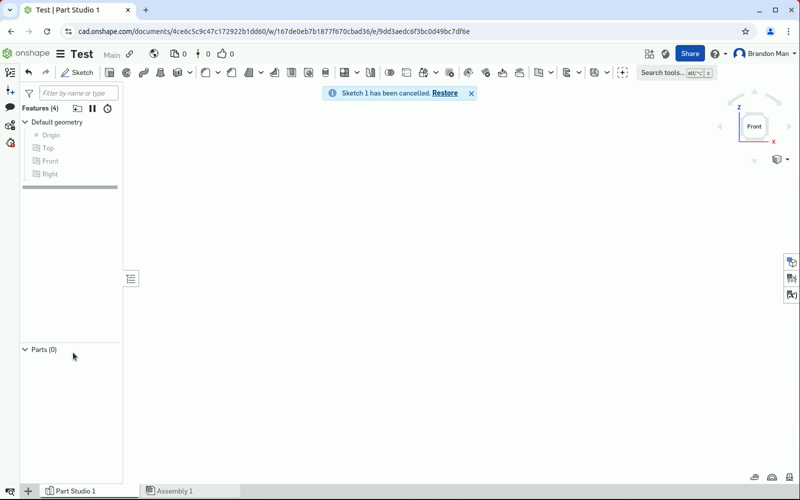
key(shift+y)
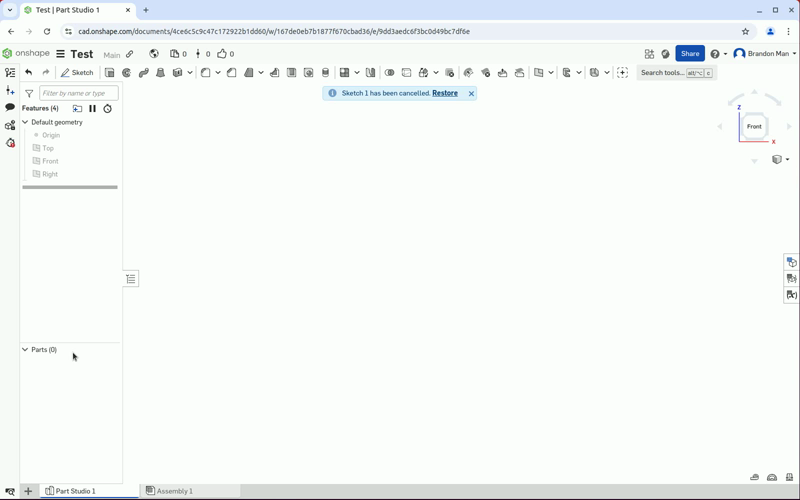
key(shift+s)
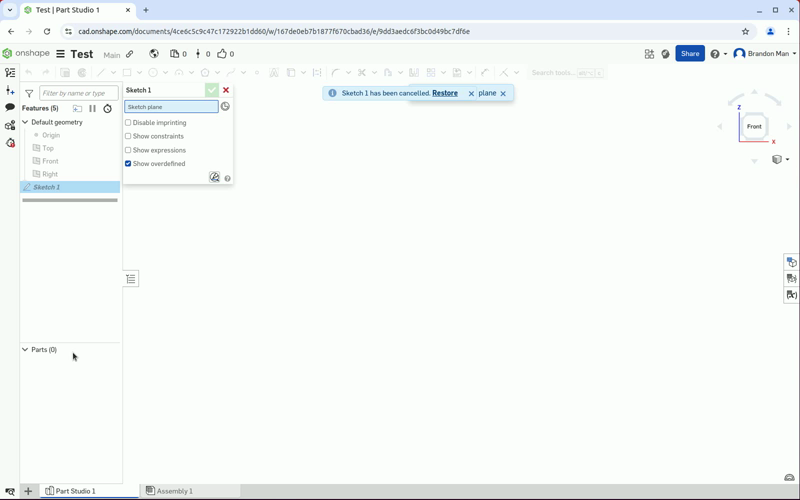
mouse_move(73, 163)
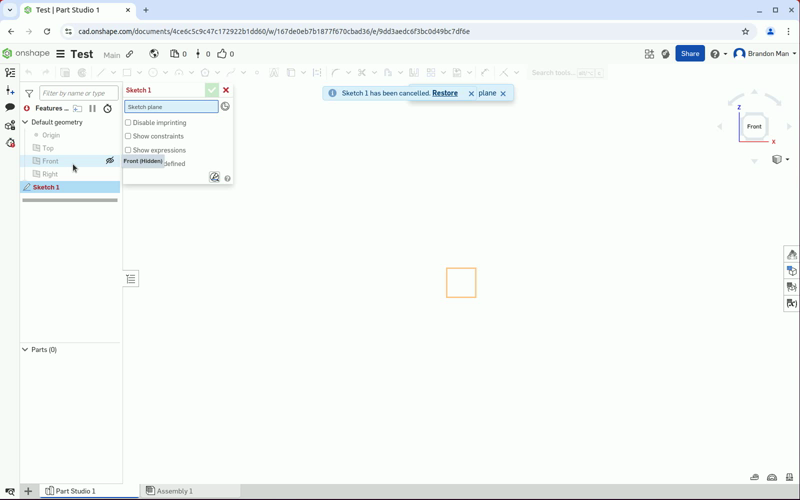
click(73, 163)
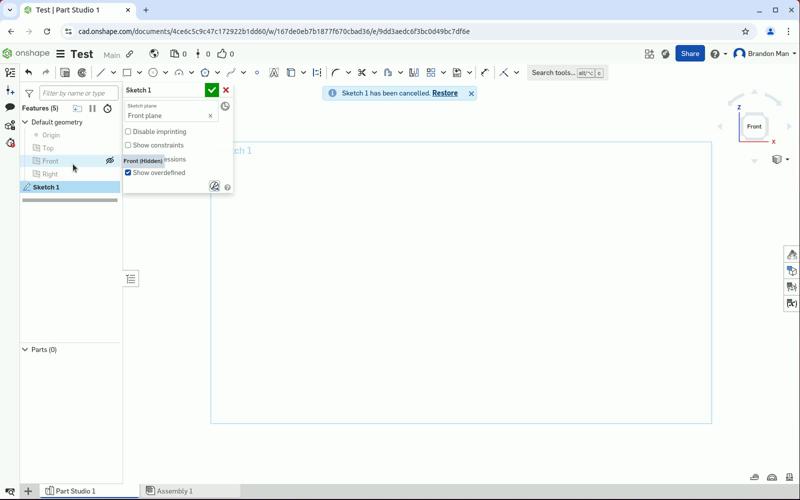
mouse_move(73, 352)
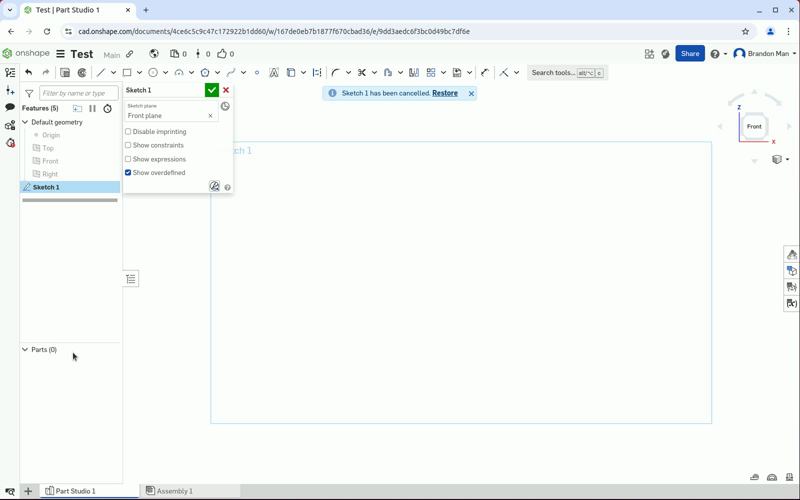
key(y)
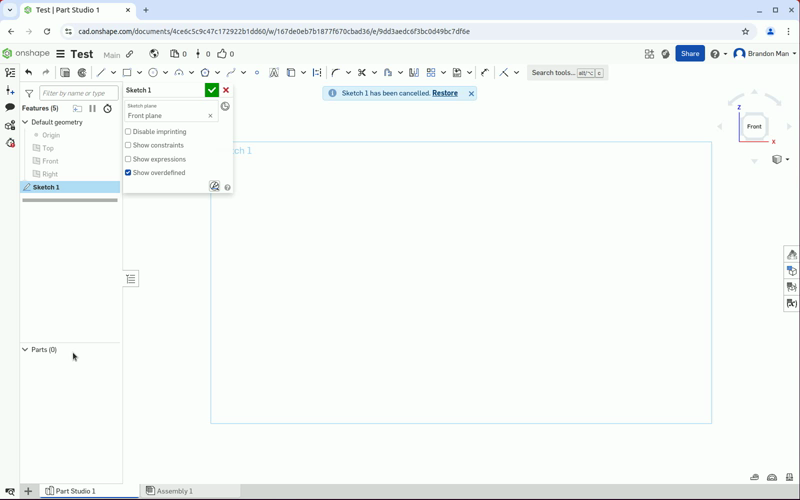
key(l)
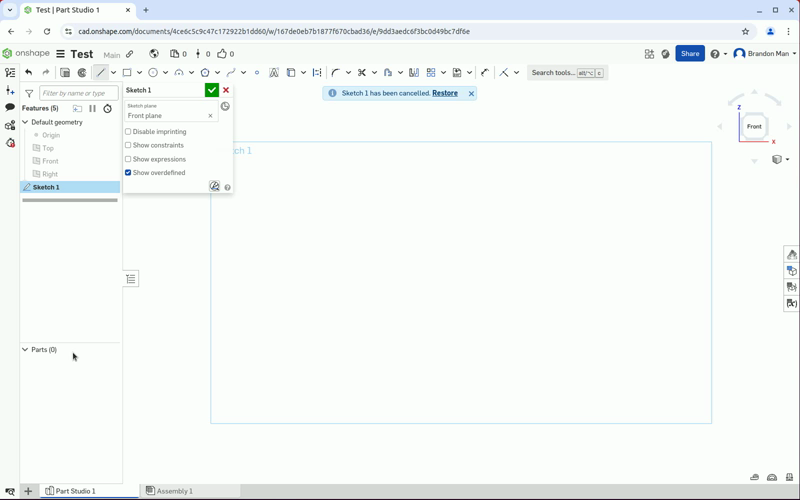
key_down(shift)
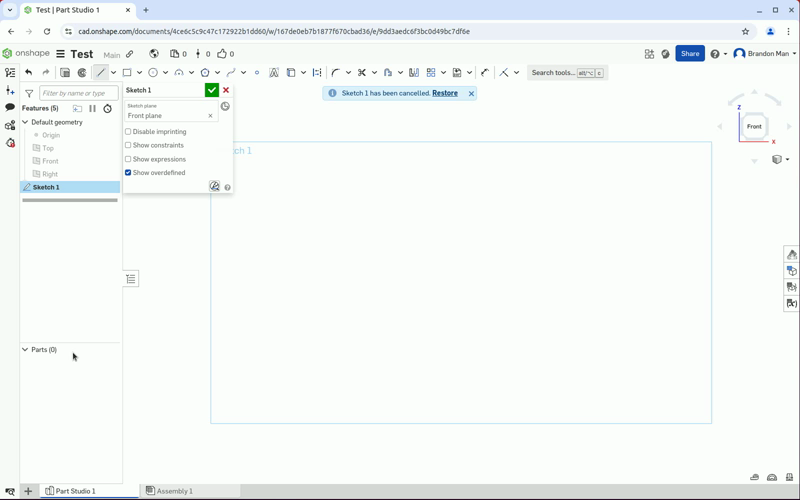
mouse_move(348, 352)
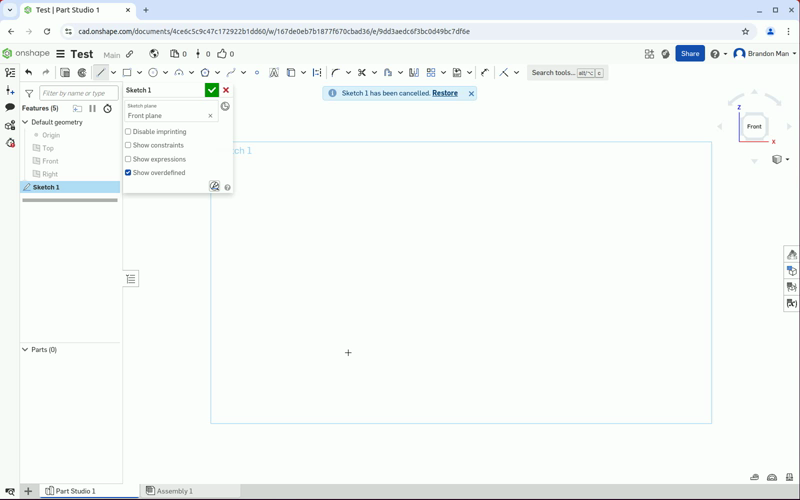
click(348, 352)
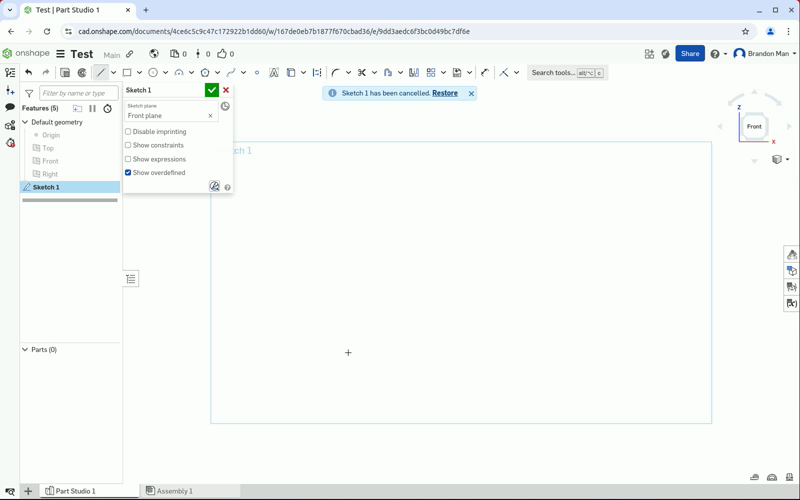
key_up(shift)
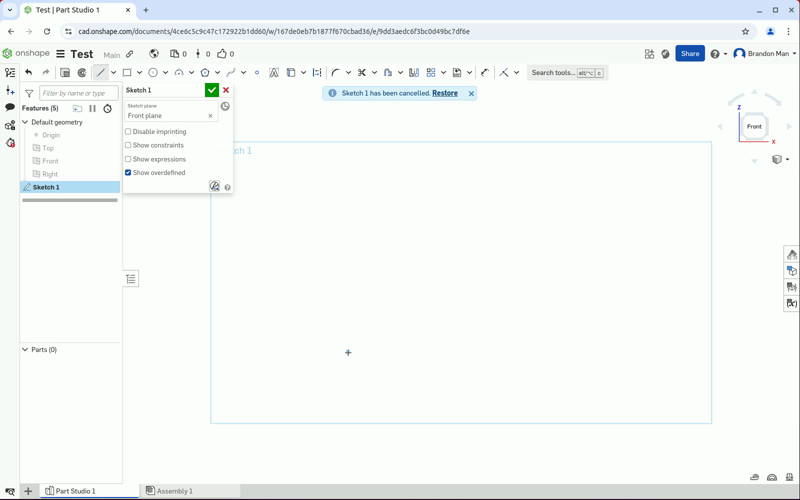
key_down(shift)
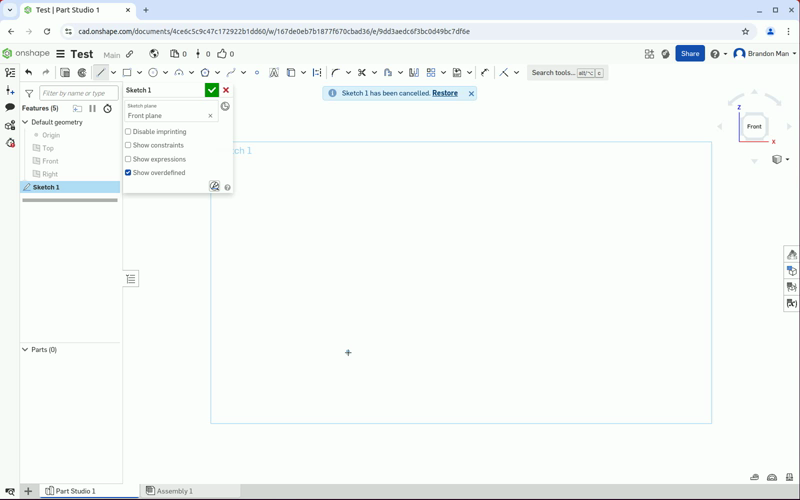
mouse_move(539, 352)
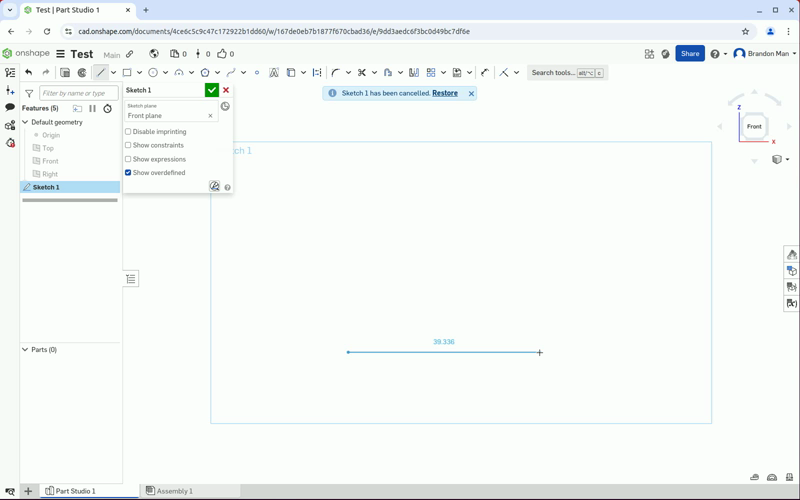
click(539, 352)
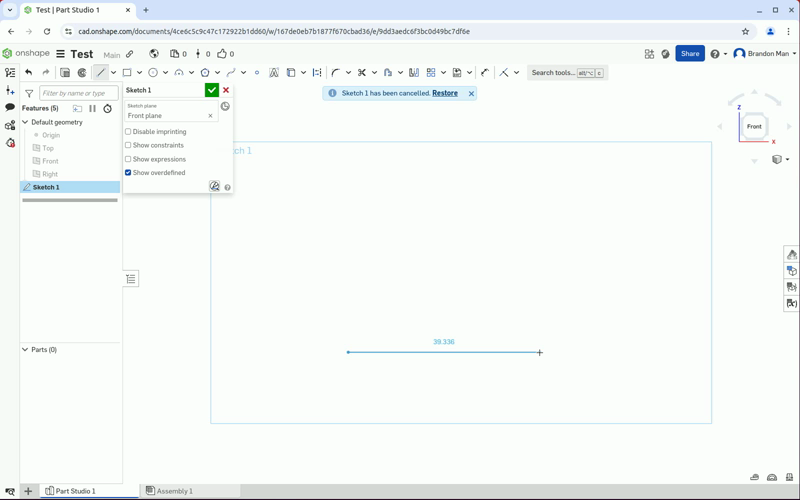
key_up(shift)
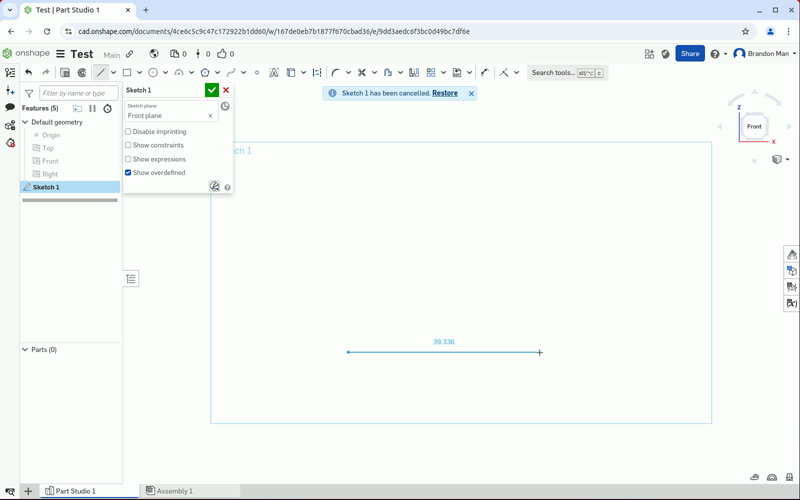
key_down(shift)
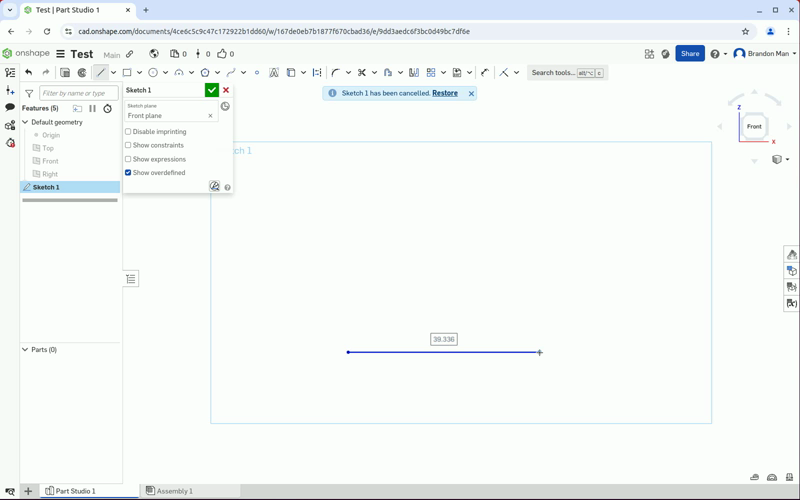
mouse_move(348, 190)
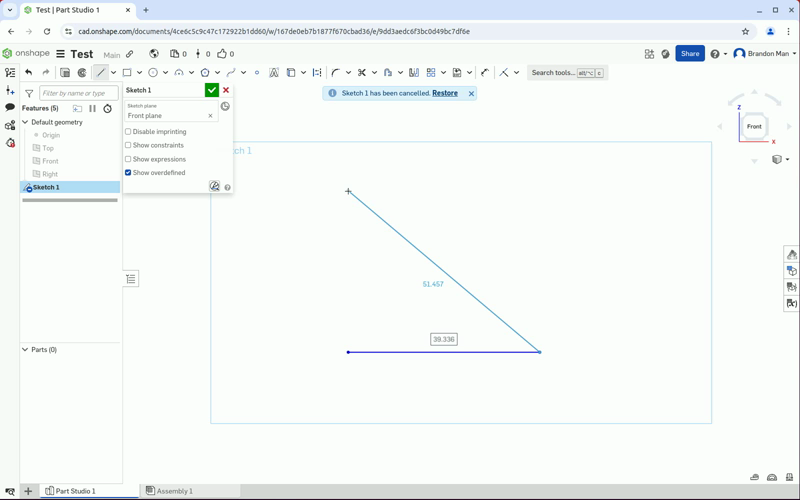
click(348, 190)
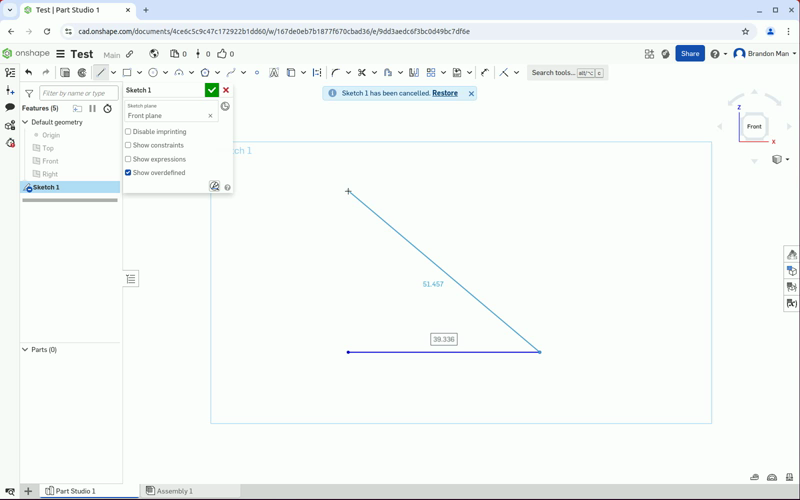
key_up(shift)
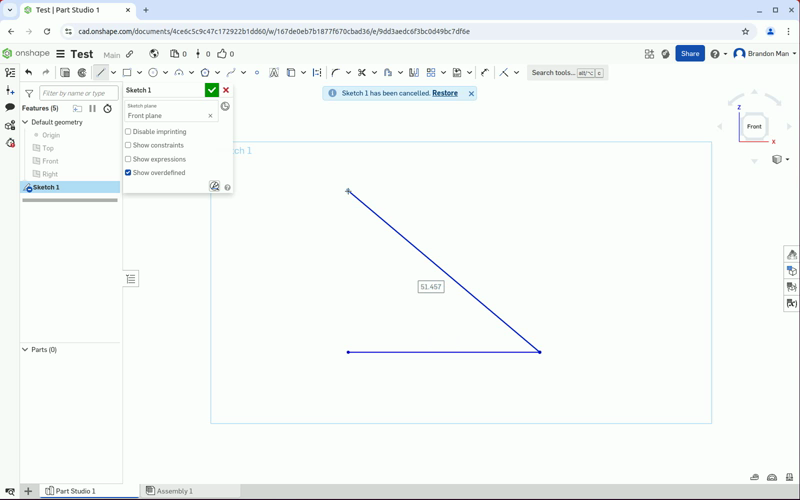
key_down(shift)
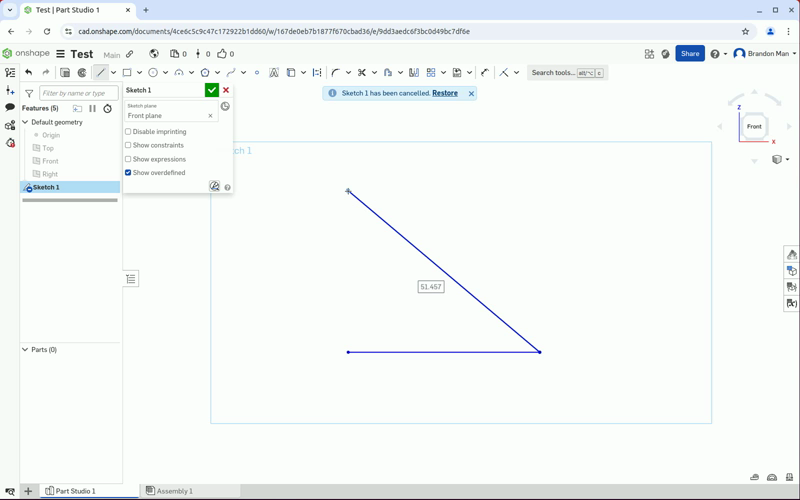
mouse_move(348, 352)
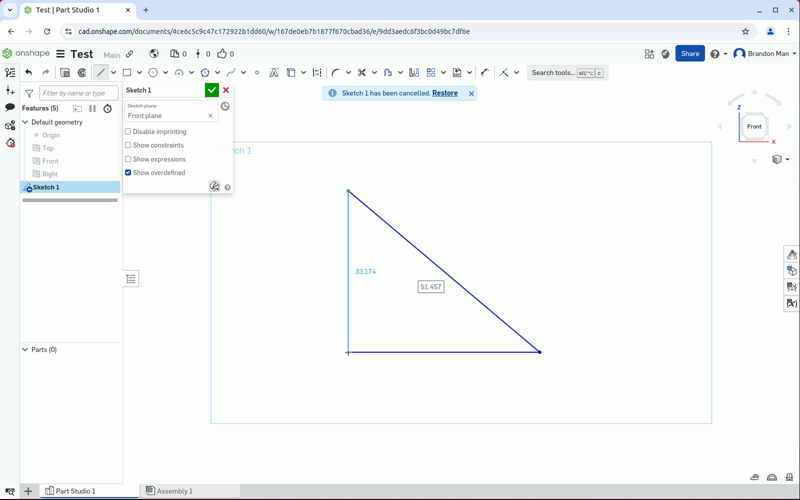
key_up(shift)
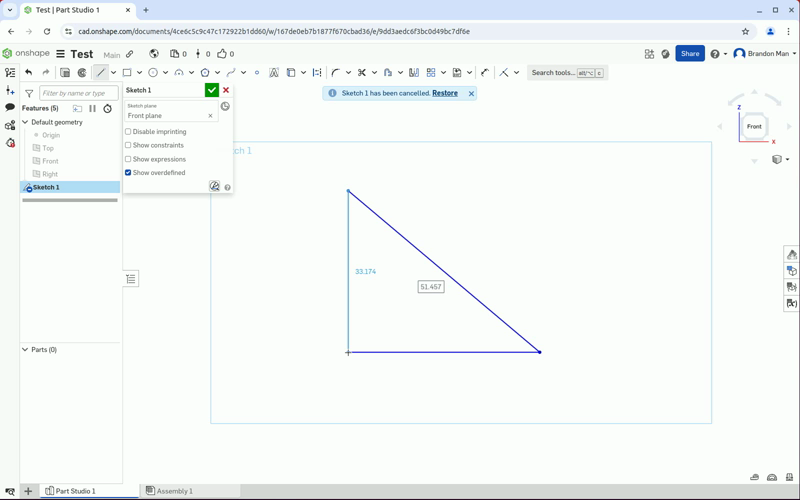
click(348, 352)
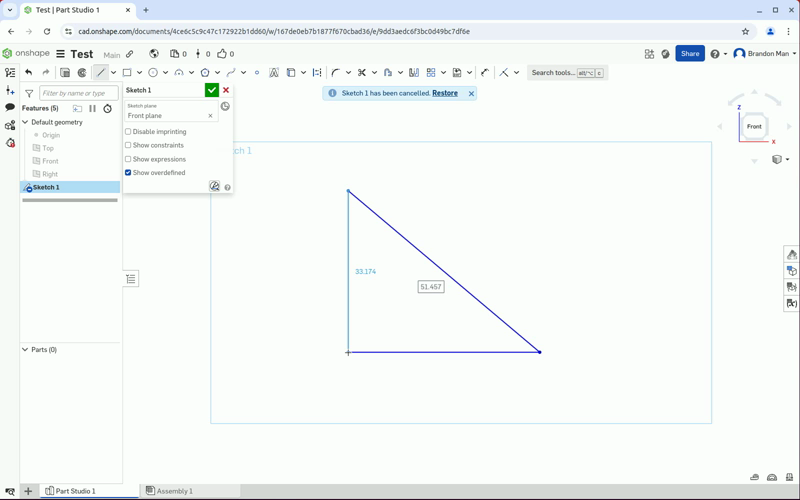
key(esc)
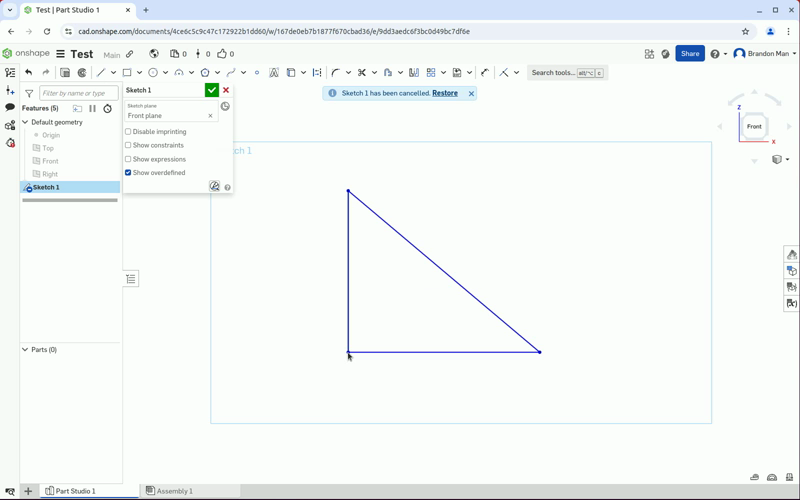
mouse_move(427, 317)
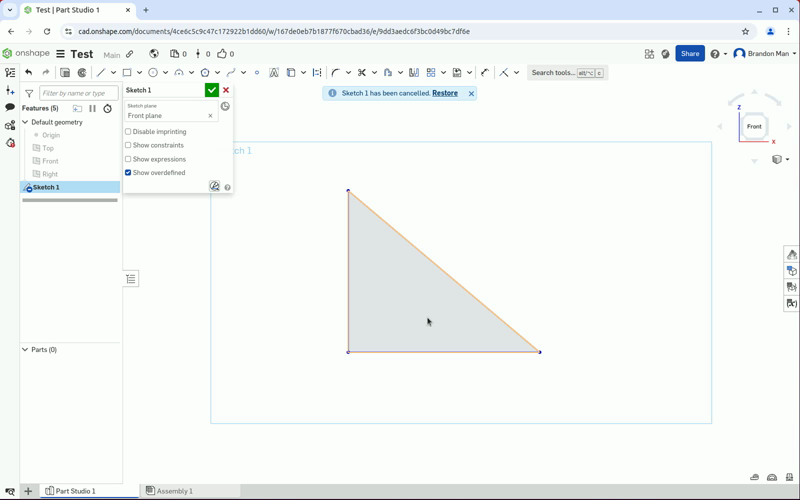
click(427, 317)
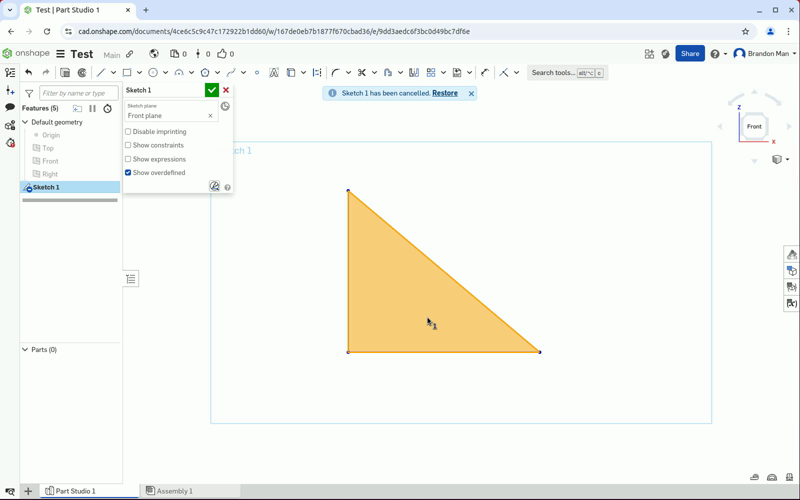
mouse_move(73, 352)
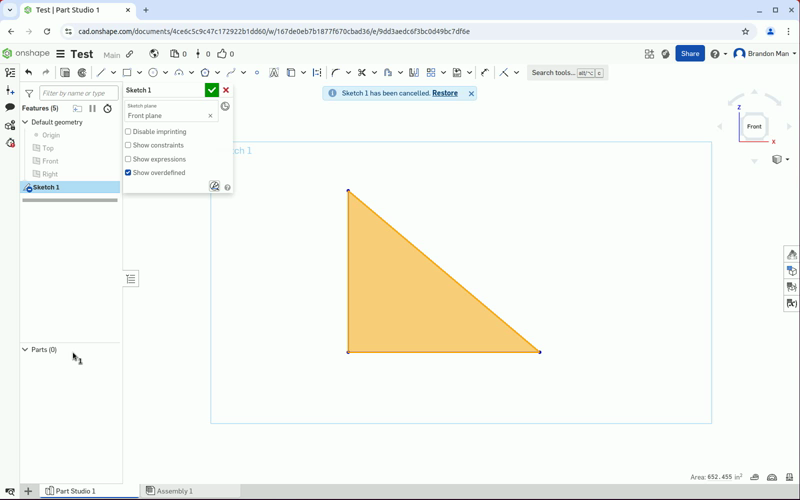
key(shift+y)
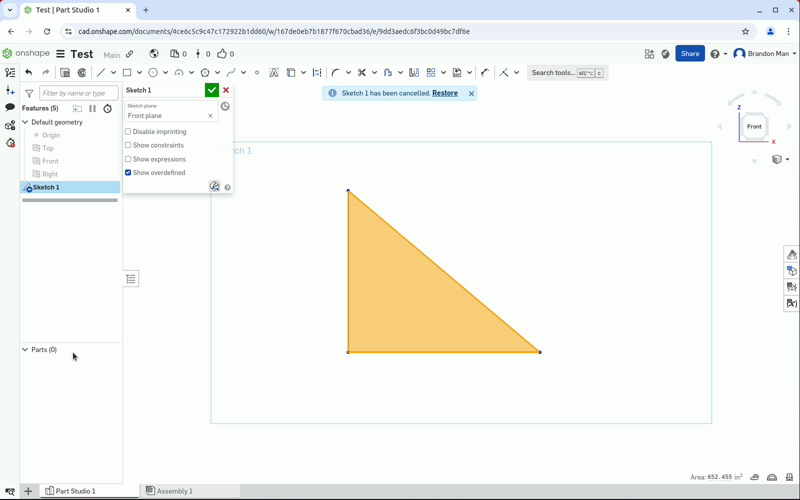
key(shift+e)
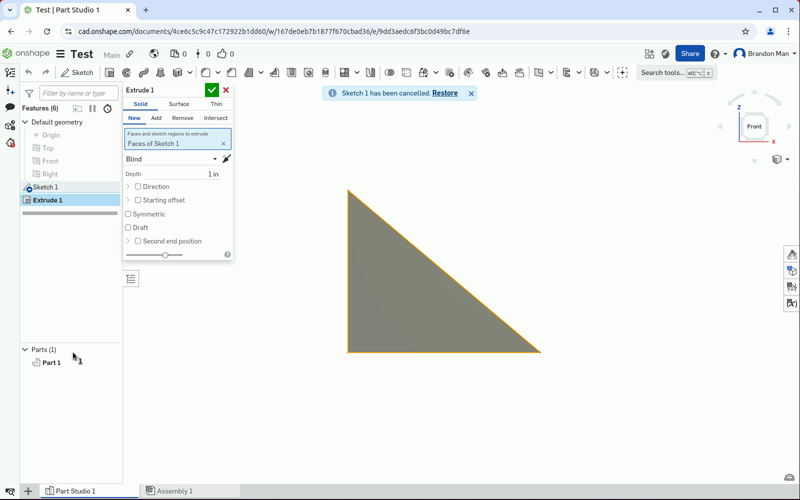
mouse_move(143, 106)
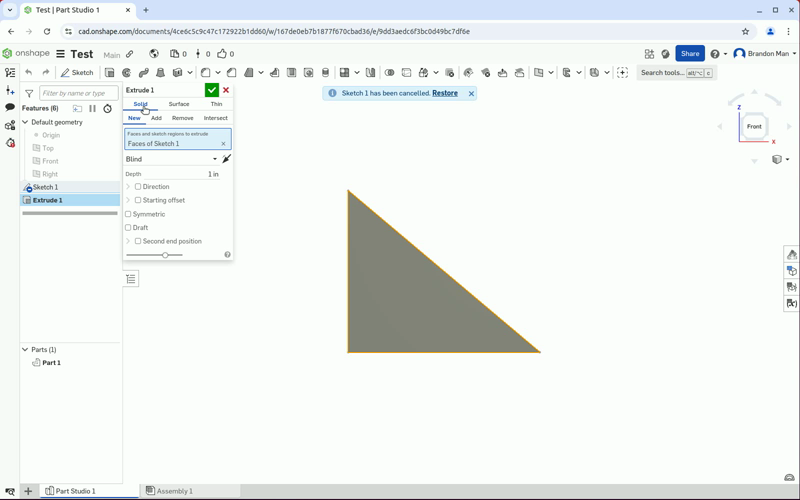
click(143, 106)
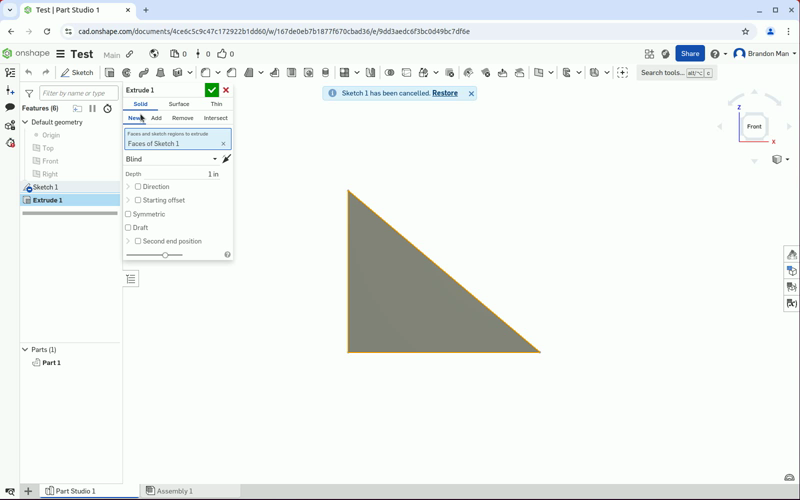
mouse_move(137, 120)
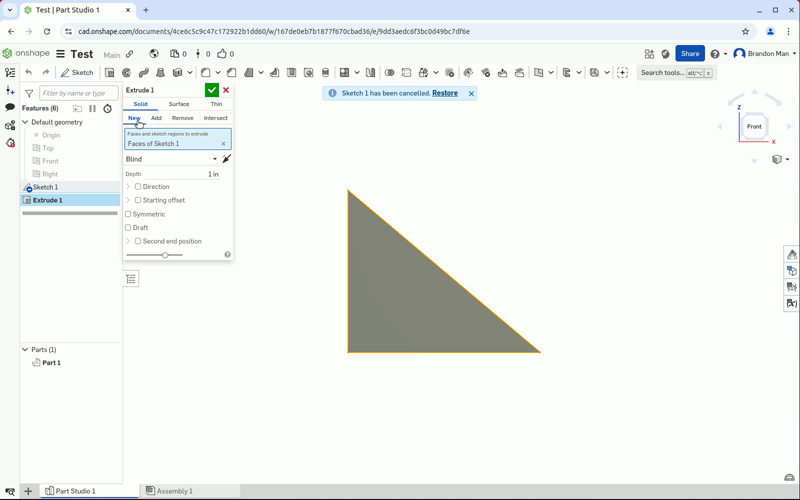
click(137, 120)
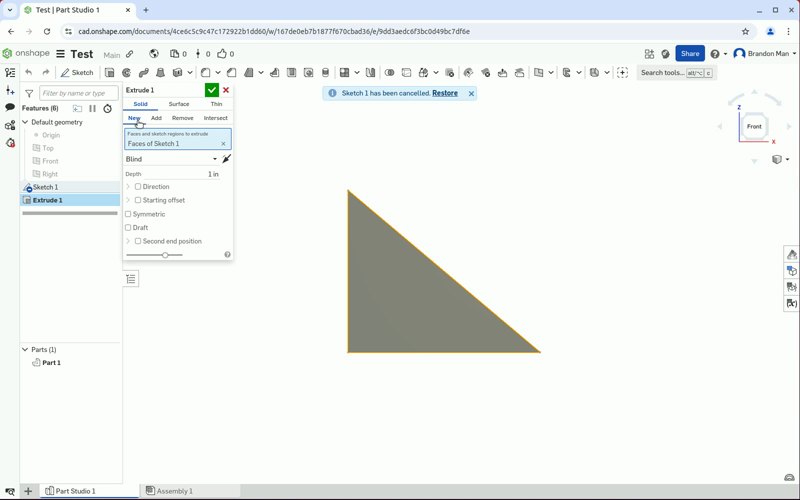
key(tab, 4)
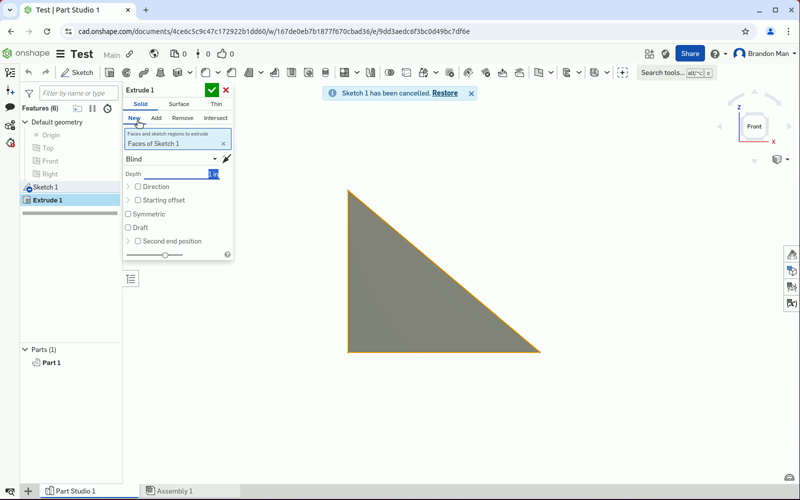
text(21.423)
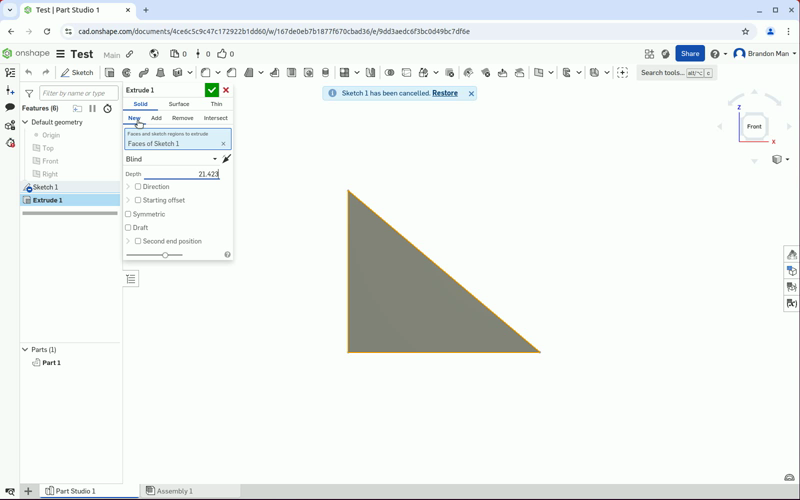
key(enter)
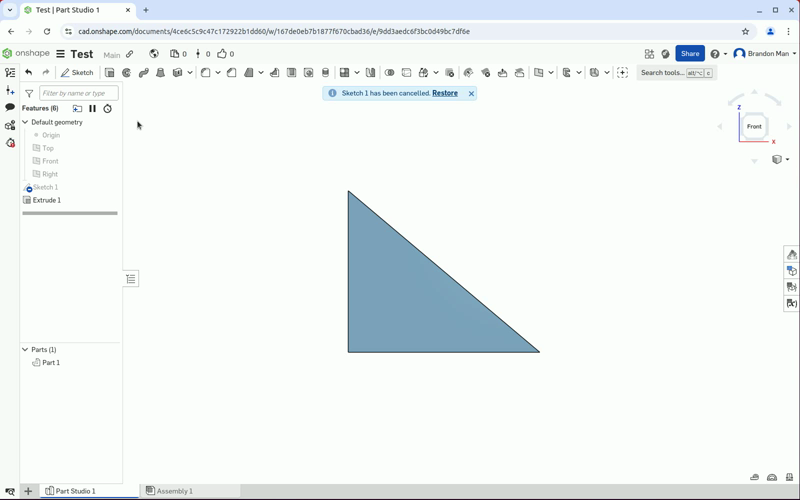
key(shift+h)
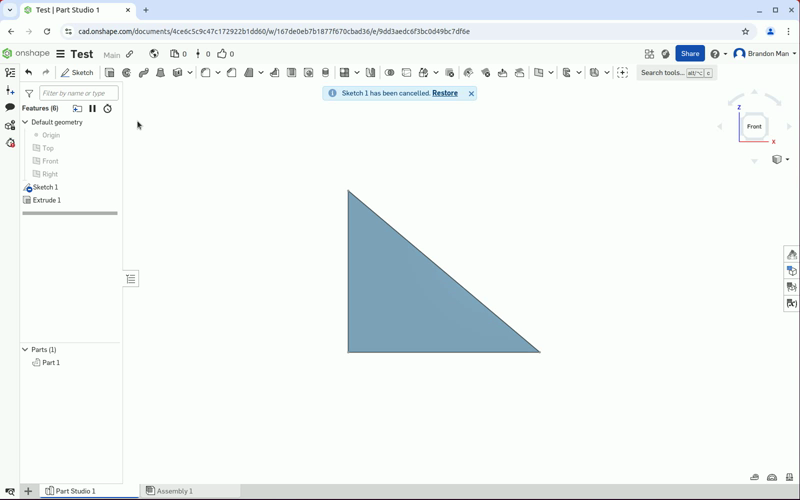
key(shift+h)
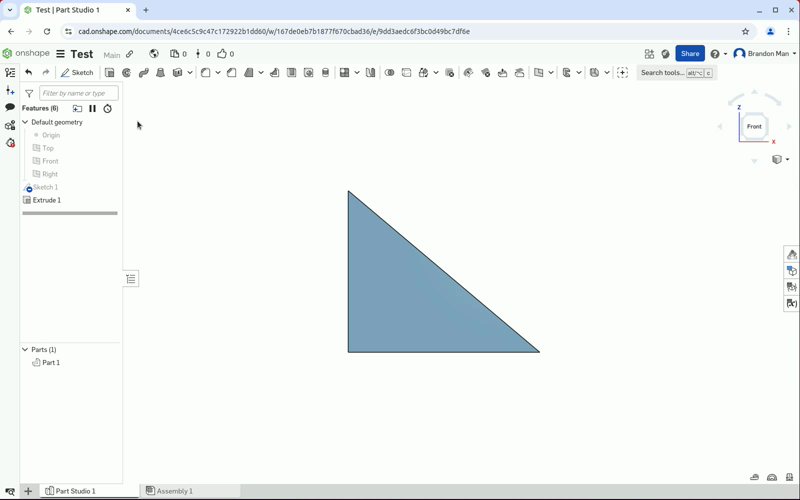
mouse_move(73, 189)
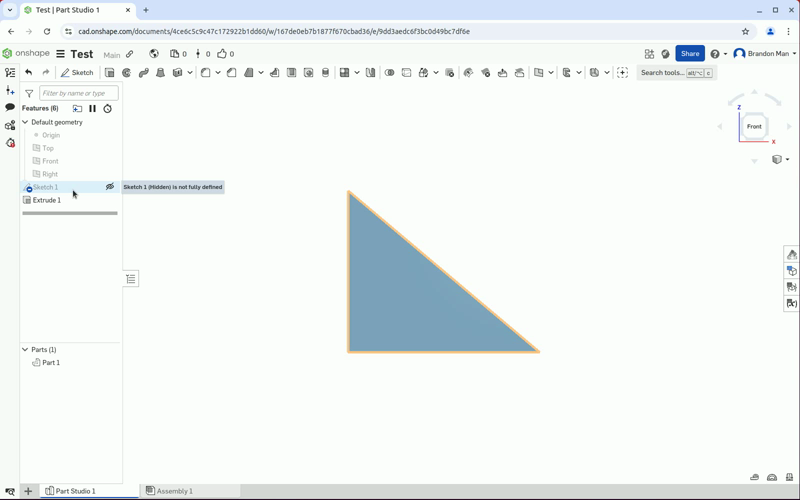
click(73, 189)
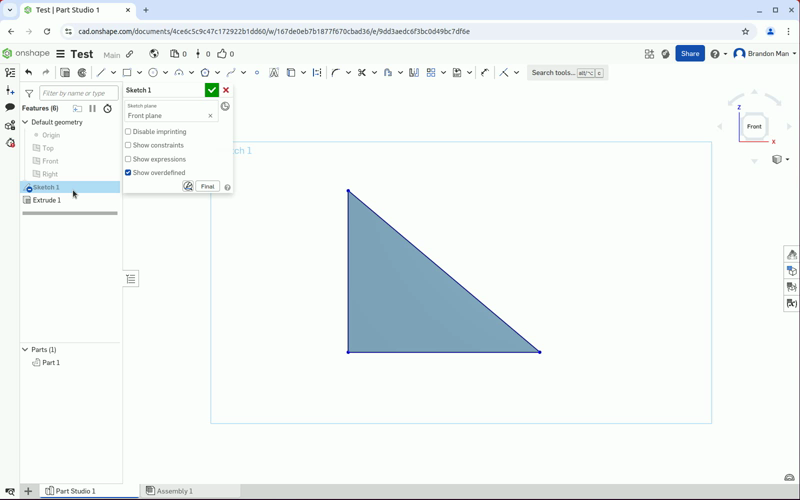
mouse_move(229, 92)
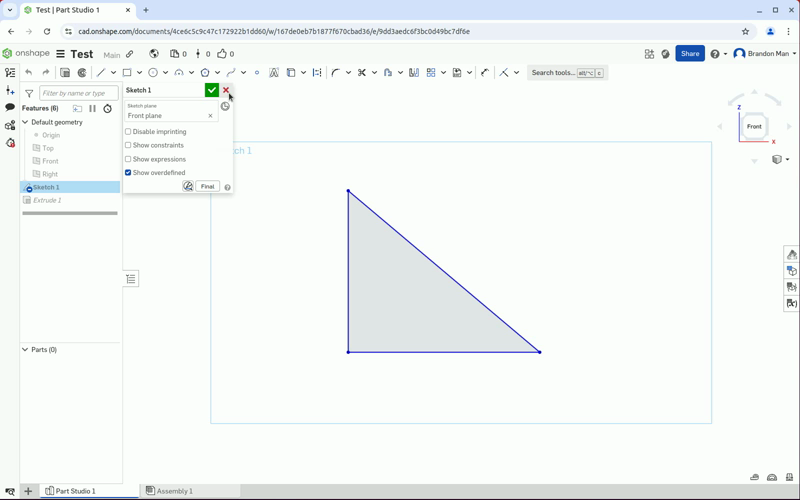
click(229, 92)
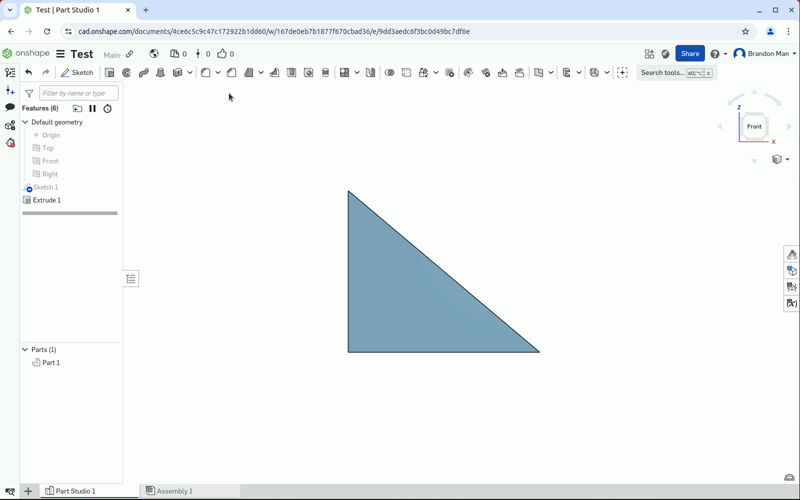
mouse_move(73, 352)
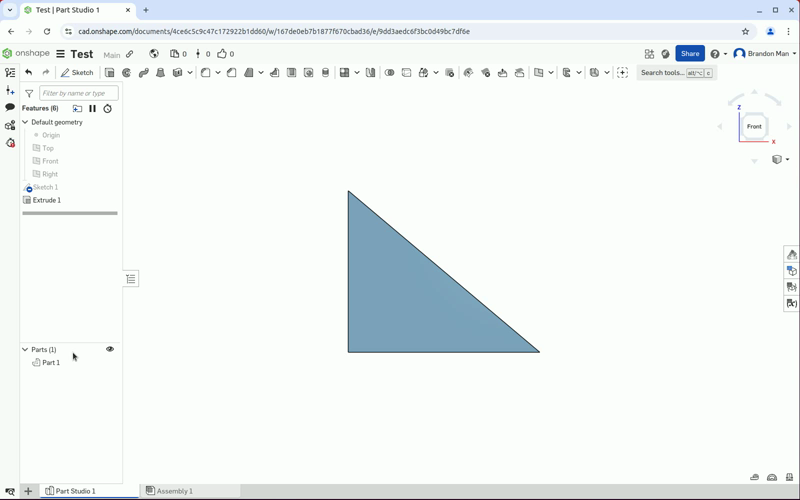
key(y)
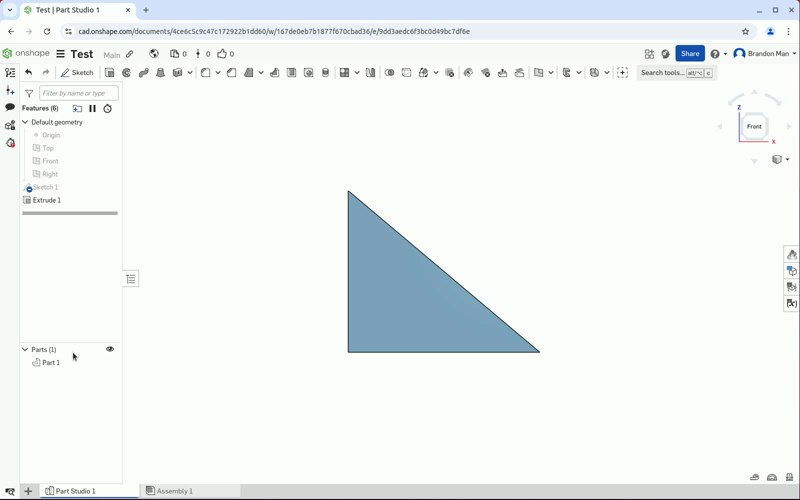
key(shift+p)
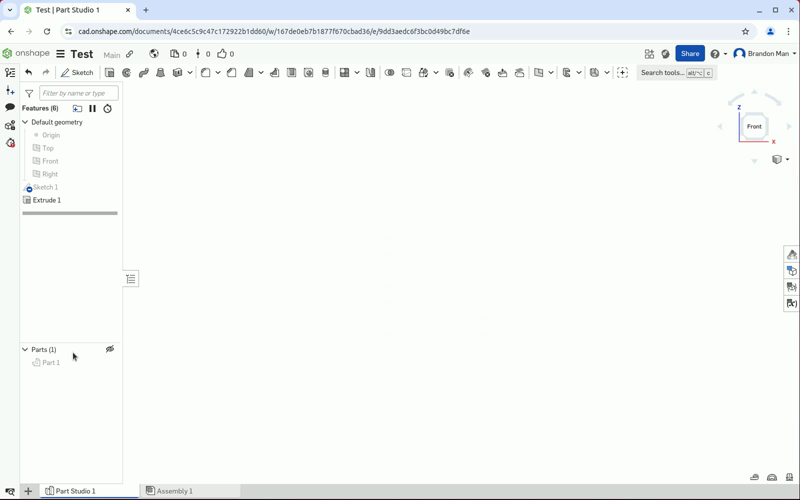
key(space)
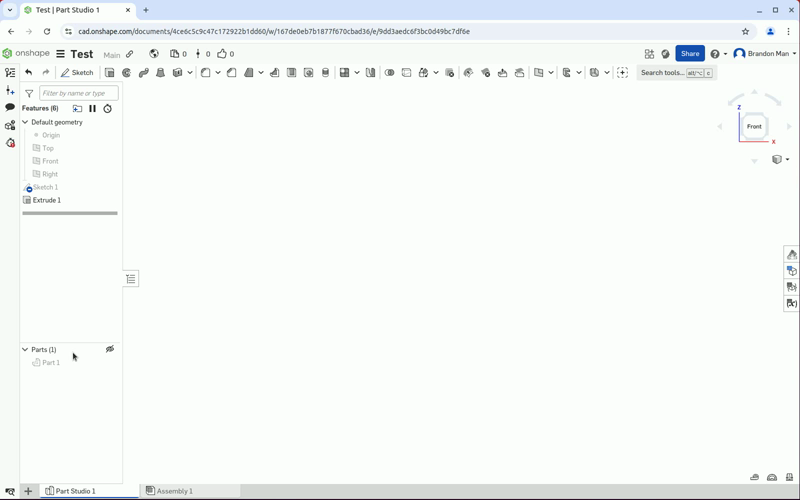
key_down(shift)
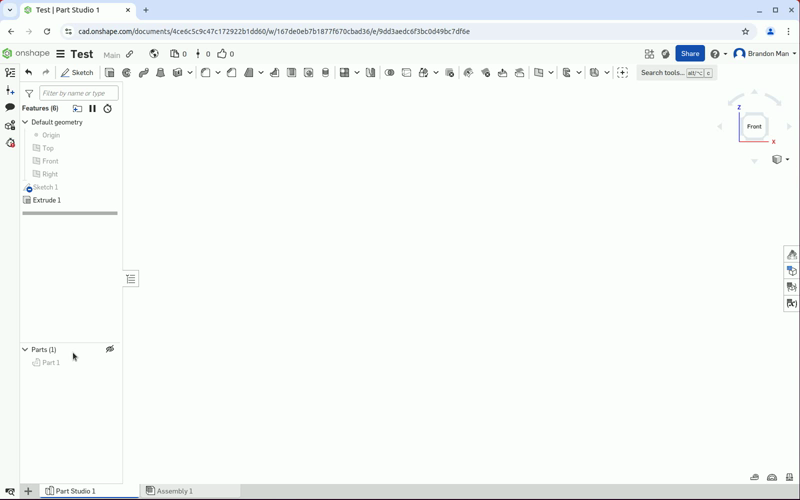
key(left)
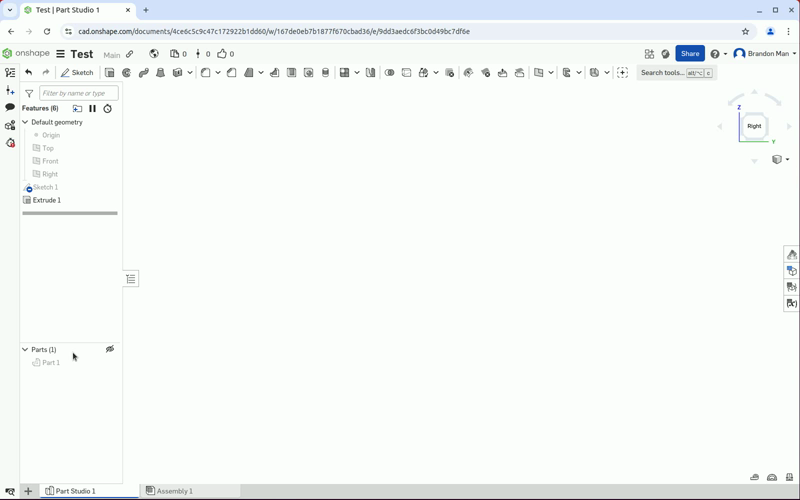
key_up(shift)
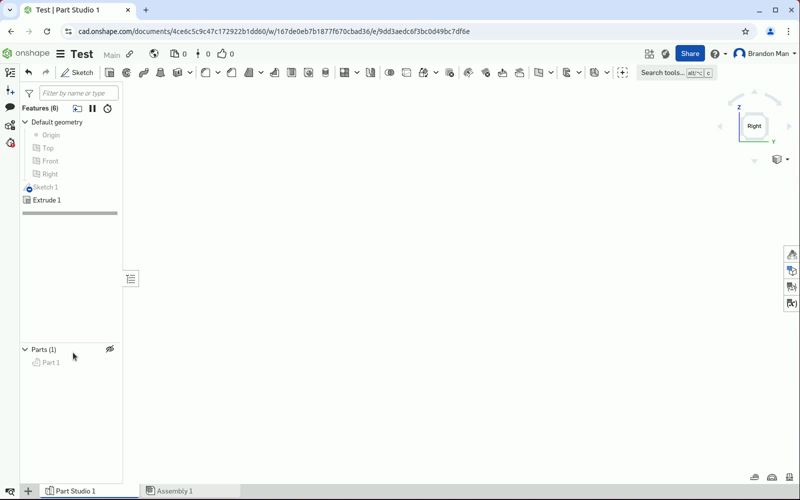
mouse_move(73, 352)
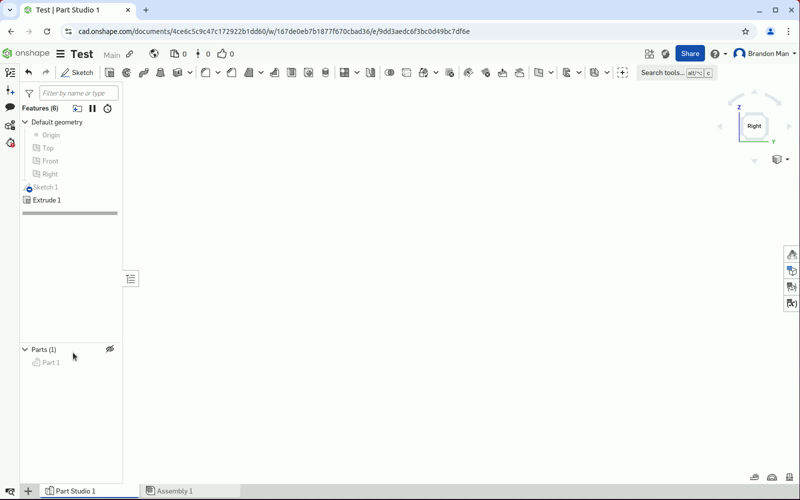
key(shift+y)
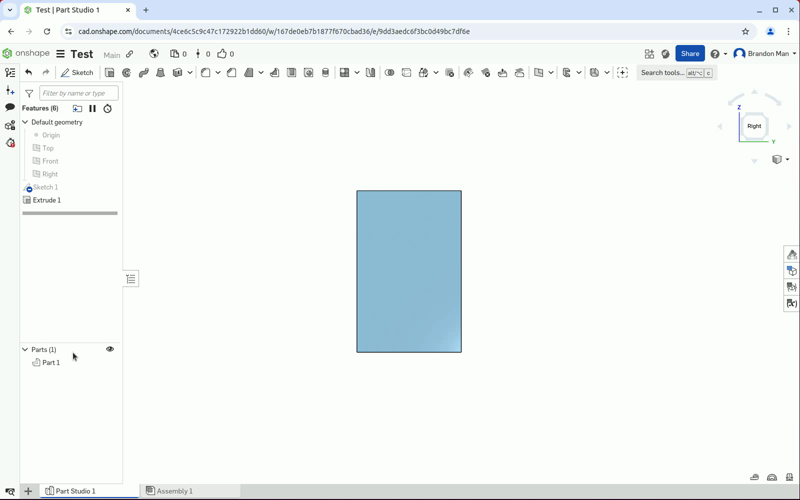
mouse_move(541, 75)
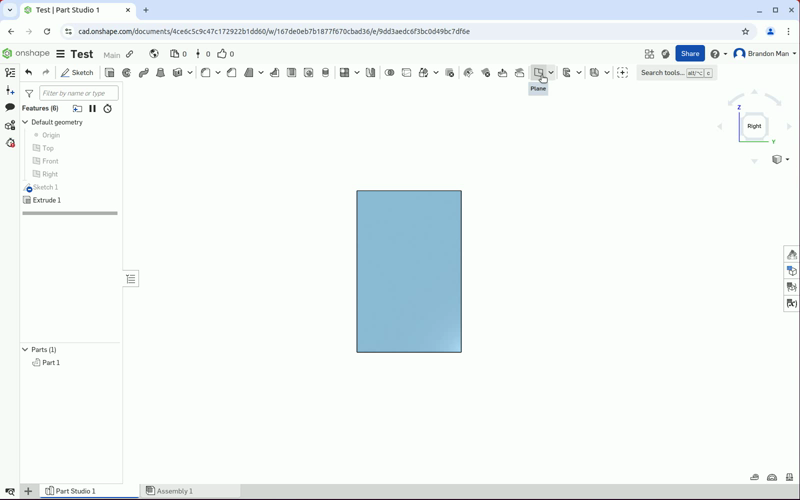
click(541, 75)
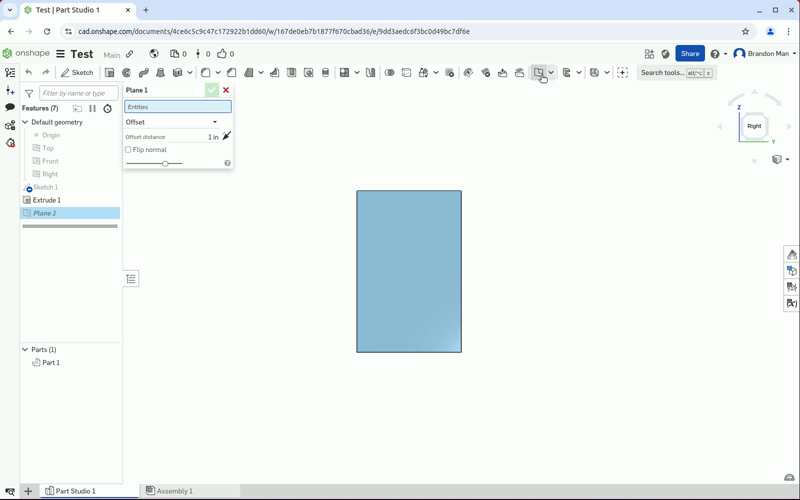
mouse_move(73, 176)
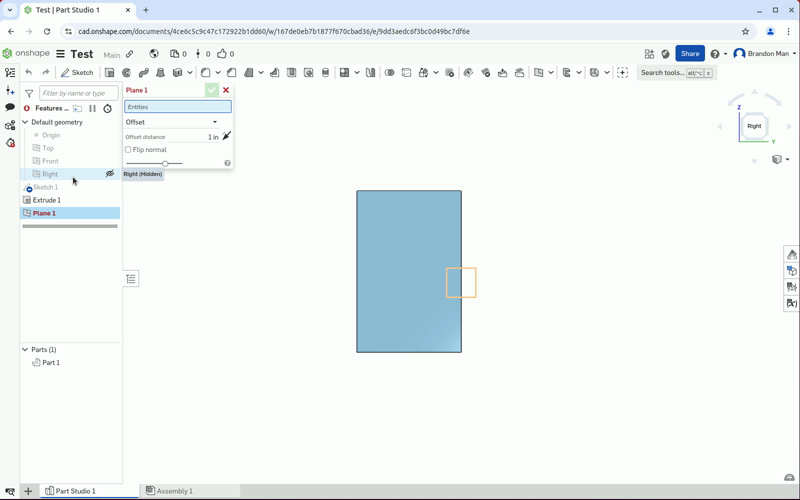
click(73, 176)
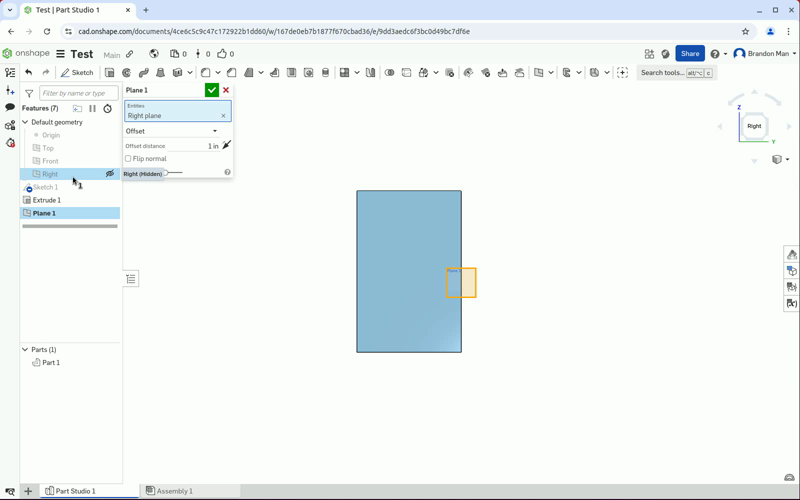
key(tab, 2)
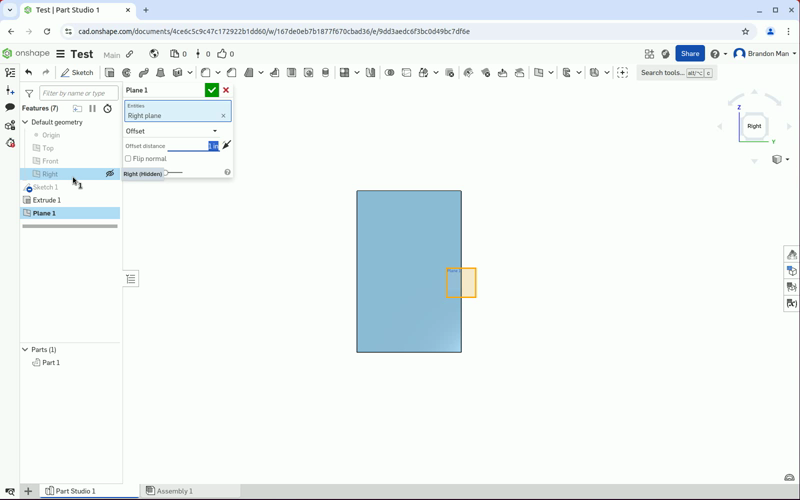
text(23.108)
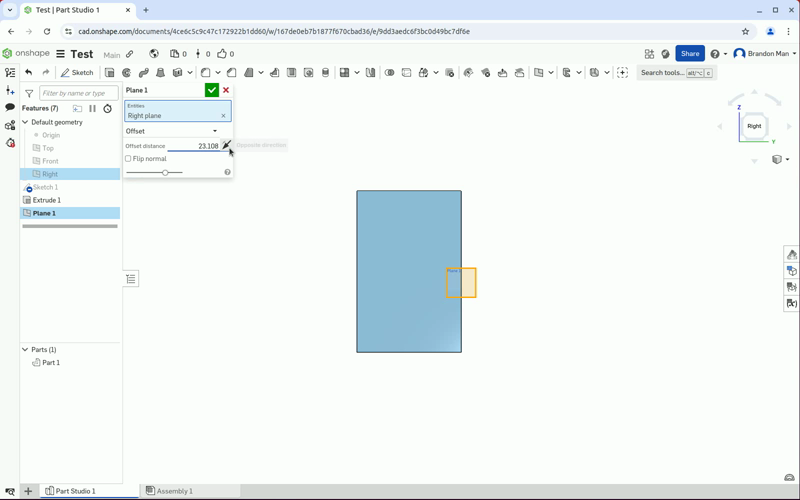
mouse_move(229, 147)
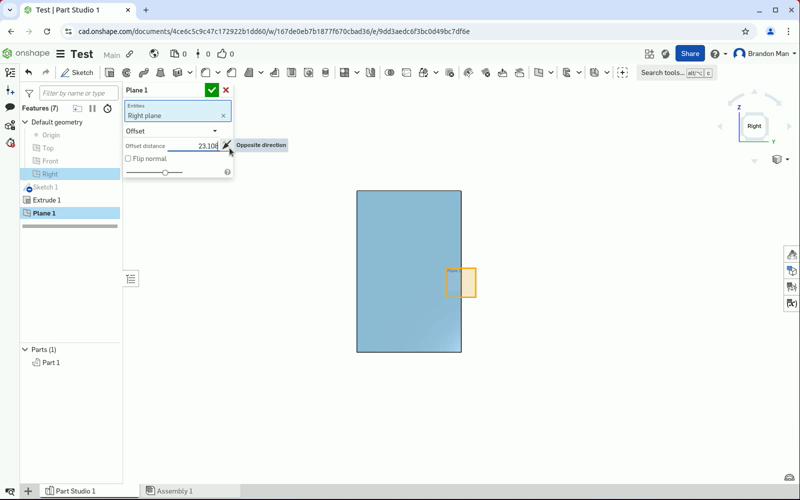
click(229, 147)
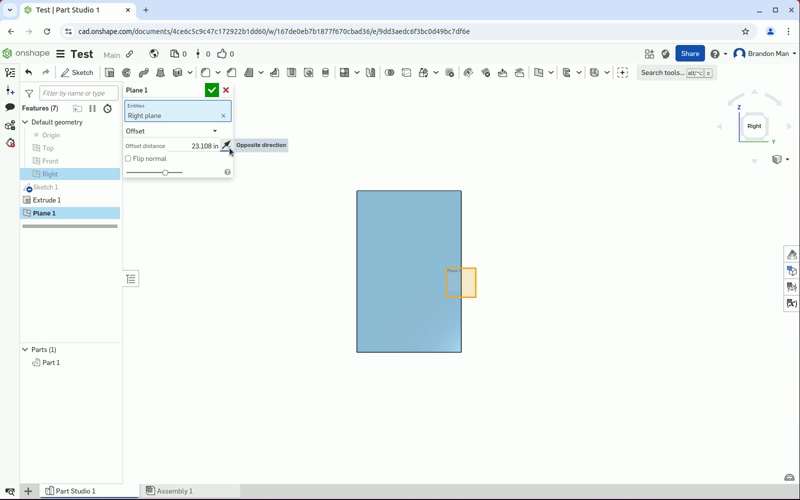
key(enter, 2)
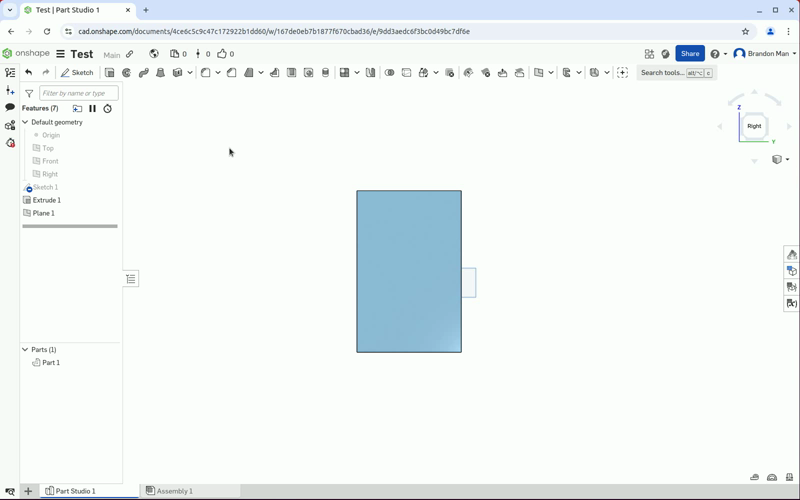
key(shift+s)
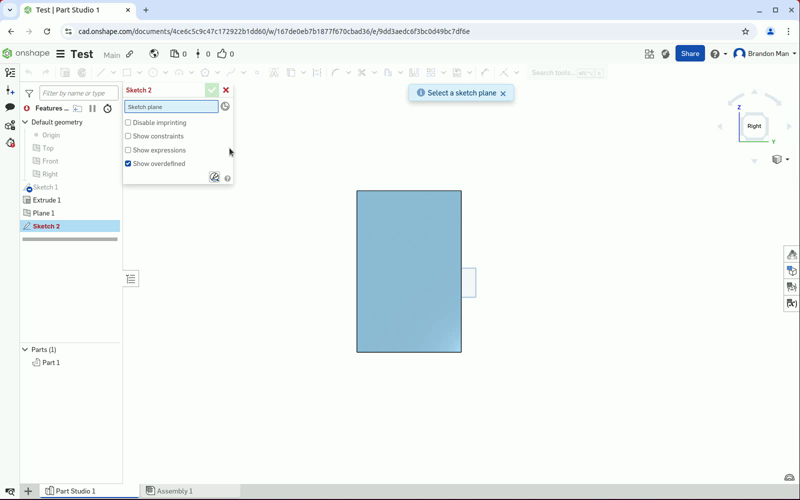
mouse_move(73, 215)
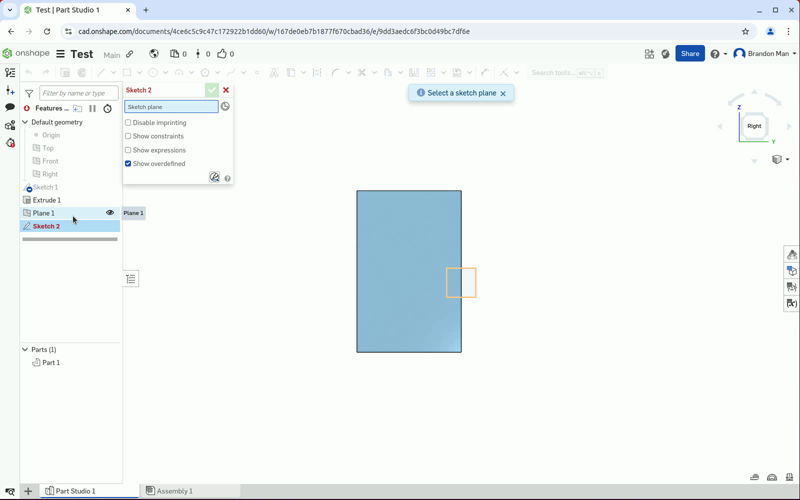
click(73, 215)
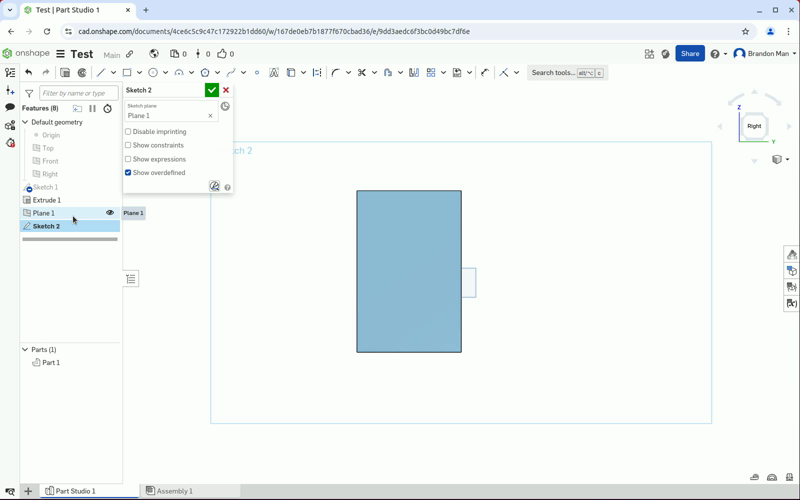
mouse_move(73, 352)
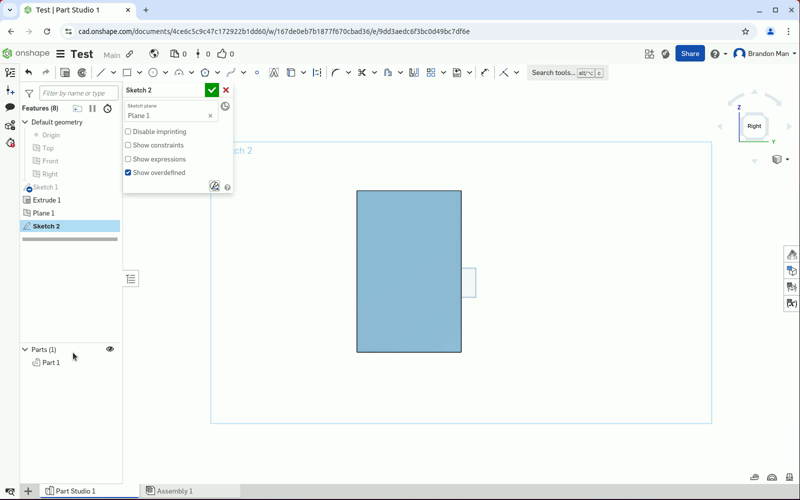
key(y)
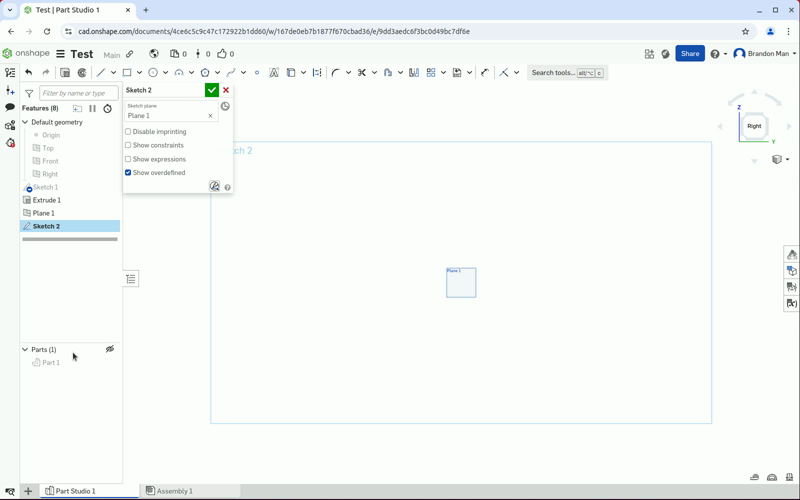
key(l)
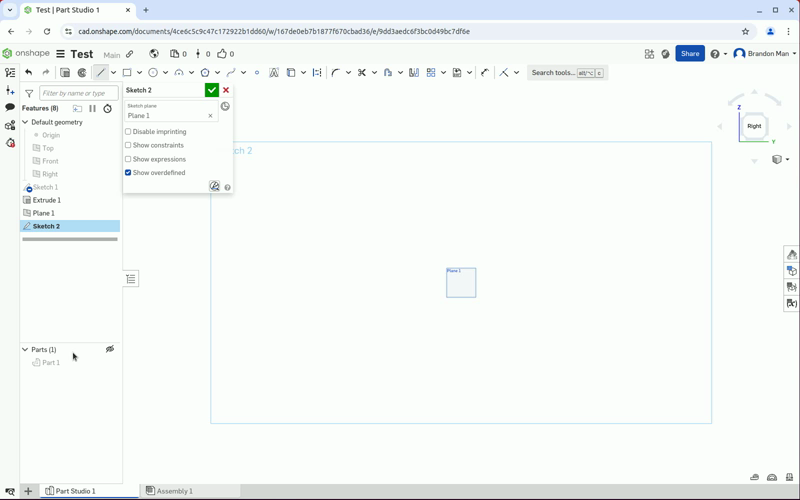
key_down(shift)
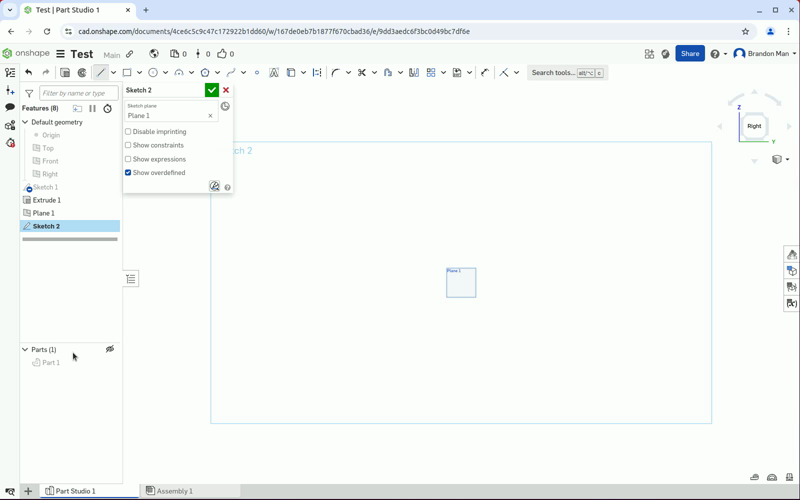
mouse_move(356, 352)
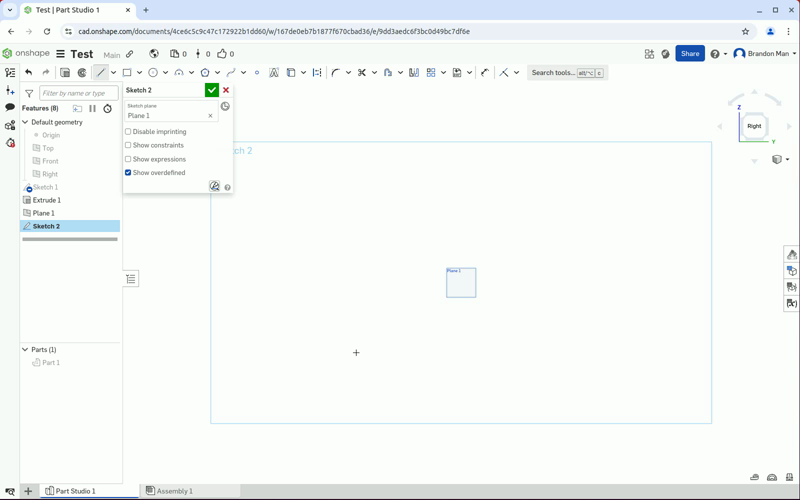
click(356, 352)
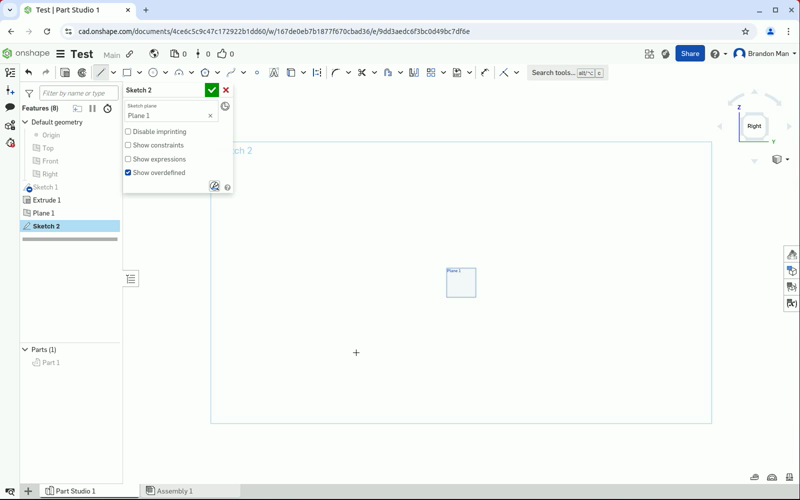
key_up(shift)
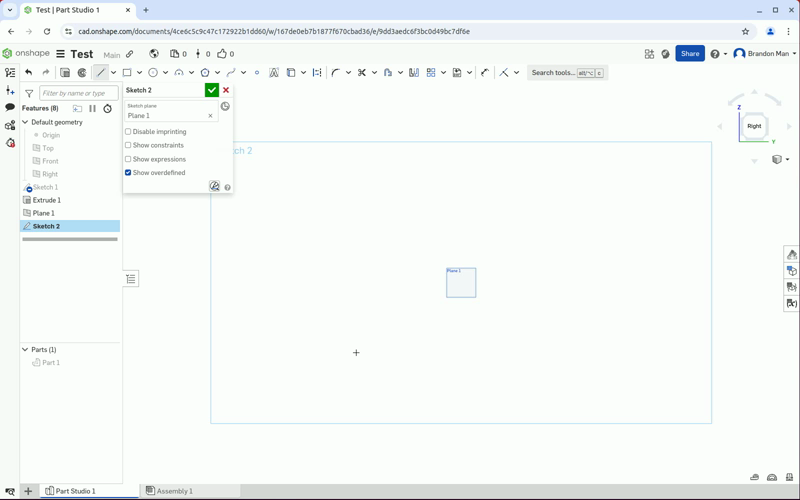
key_down(shift)
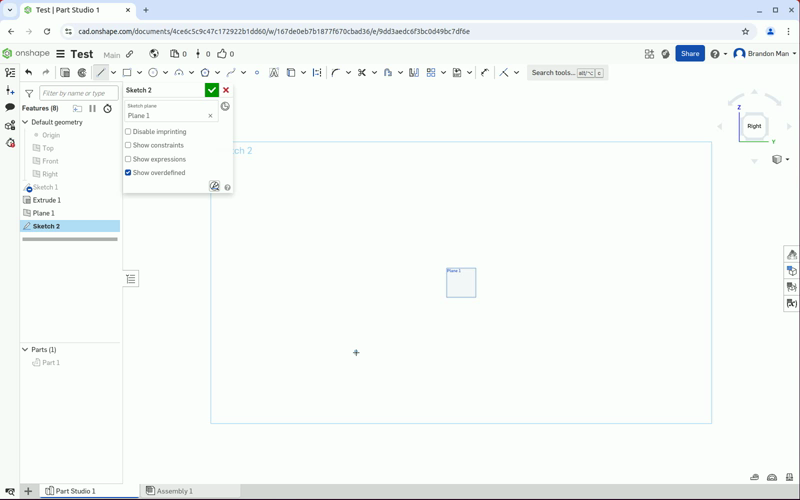
mouse_move(457, 352)
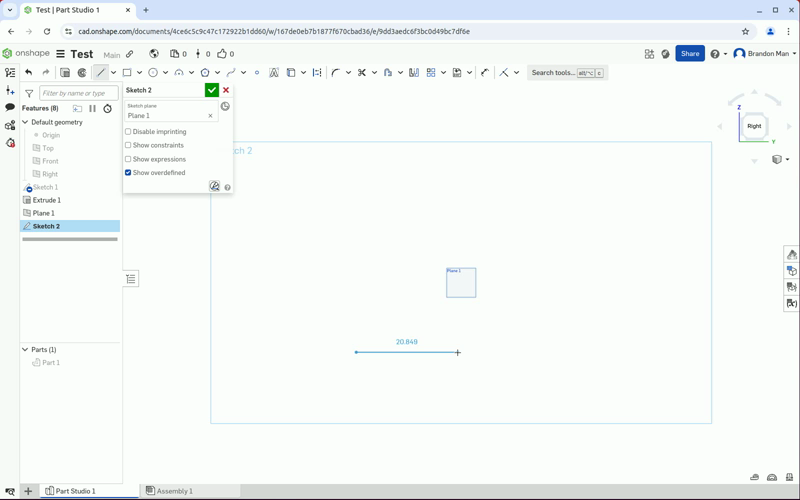
click(457, 352)
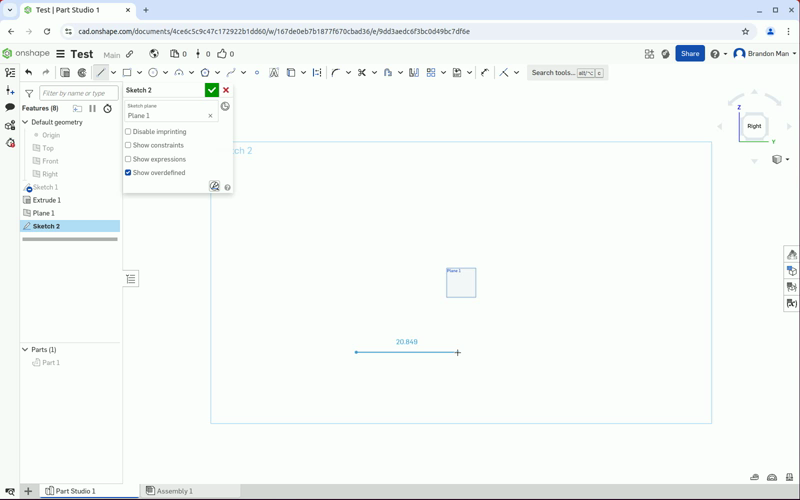
key_up(shift)
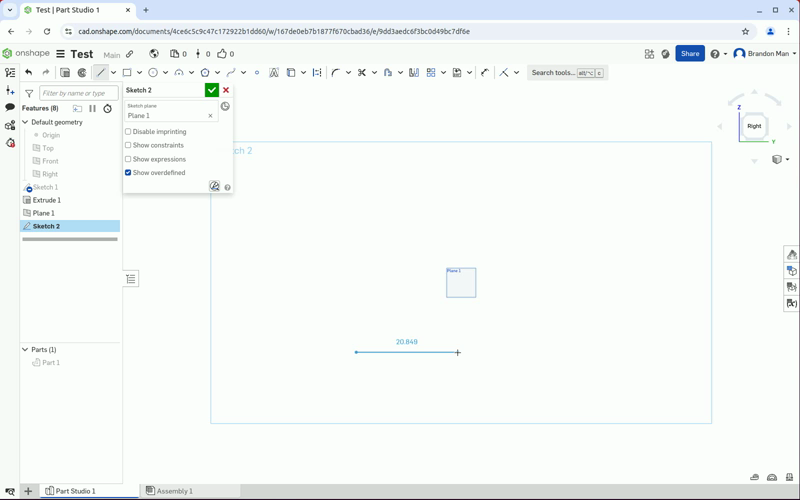
key_down(shift)
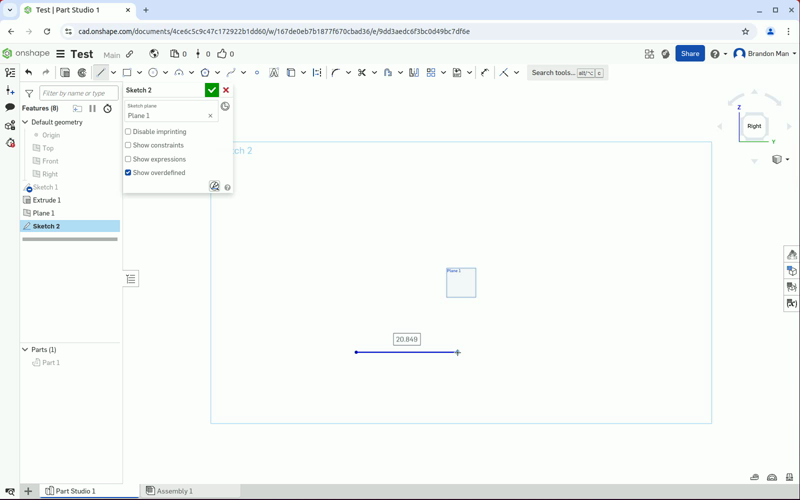
mouse_move(356, 189)
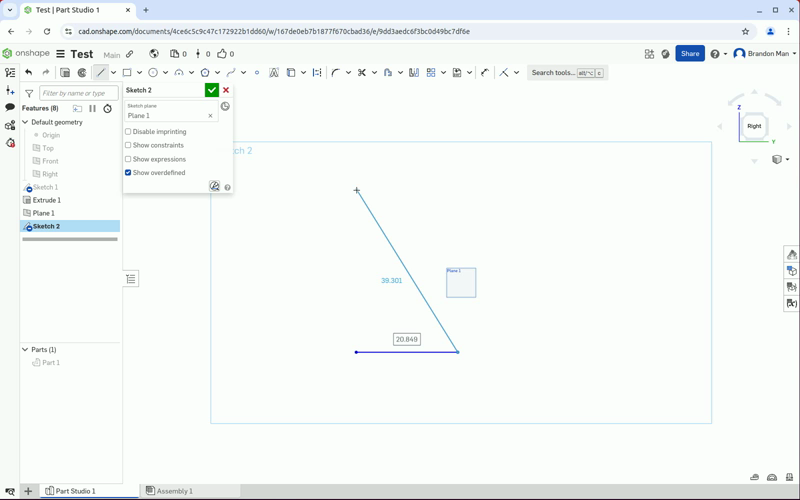
click(356, 189)
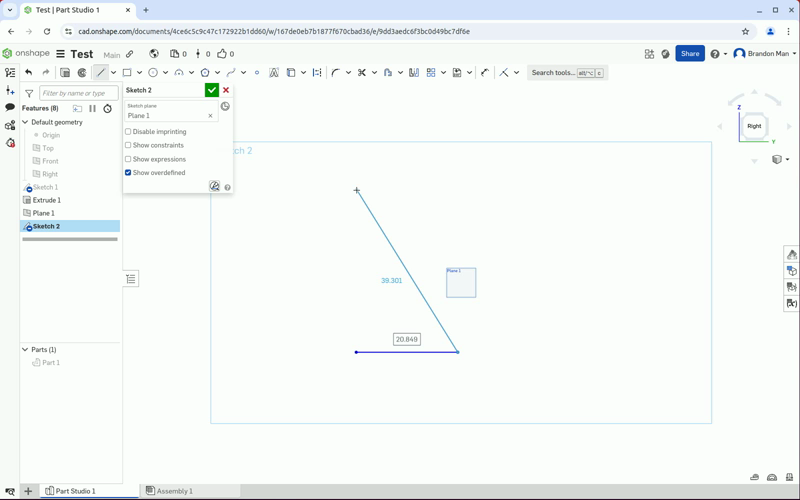
key_up(shift)
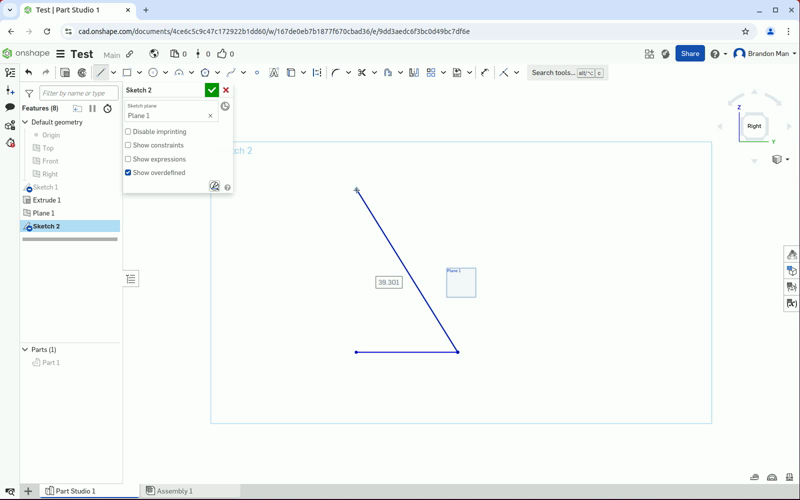
key_down(shift)
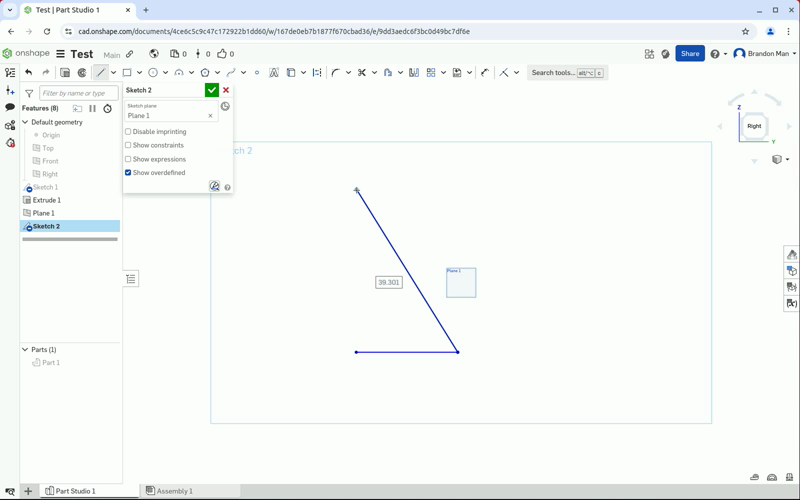
mouse_move(356, 352)
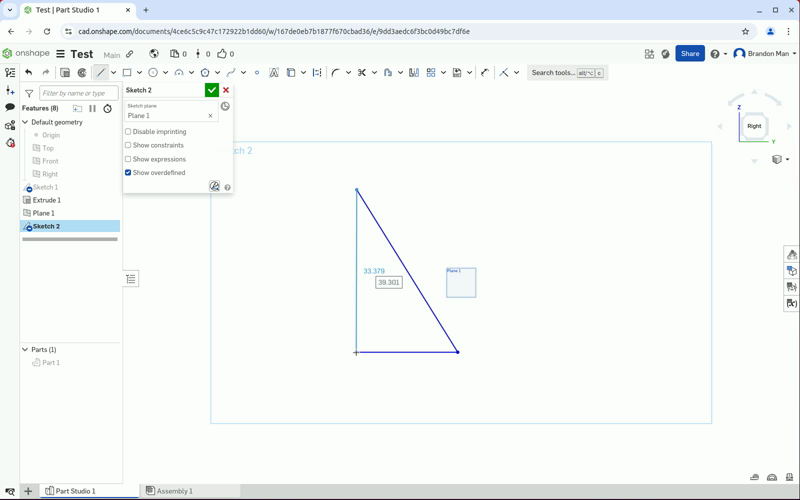
key_up(shift)
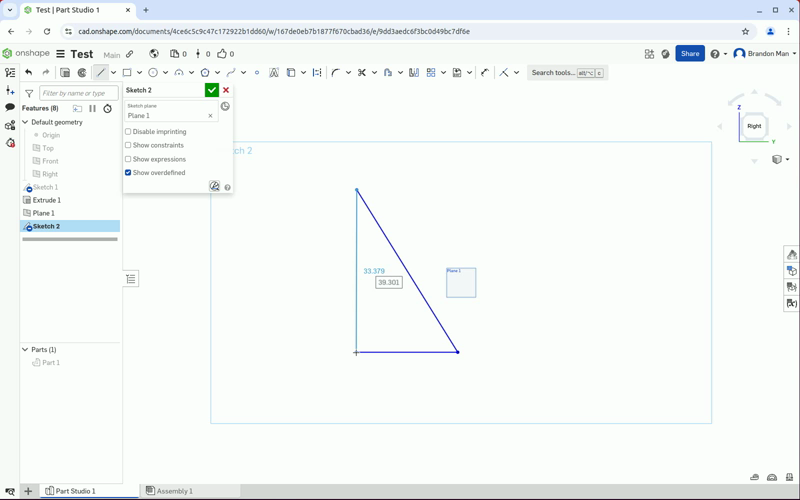
click(356, 352)
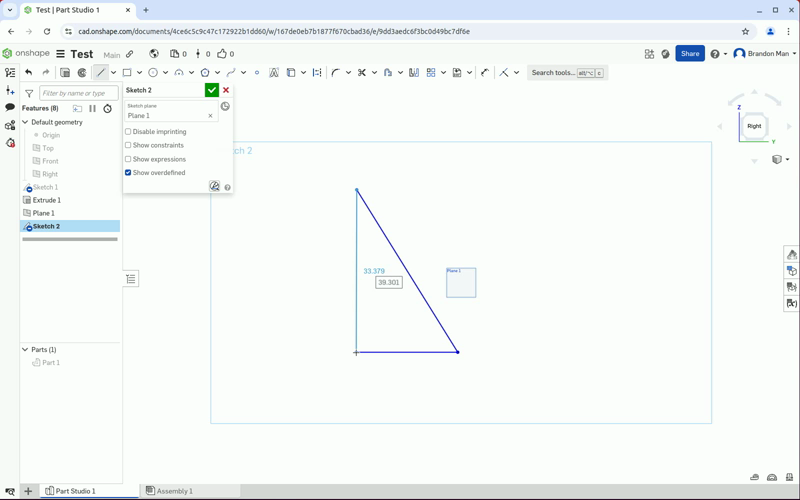
key(esc)
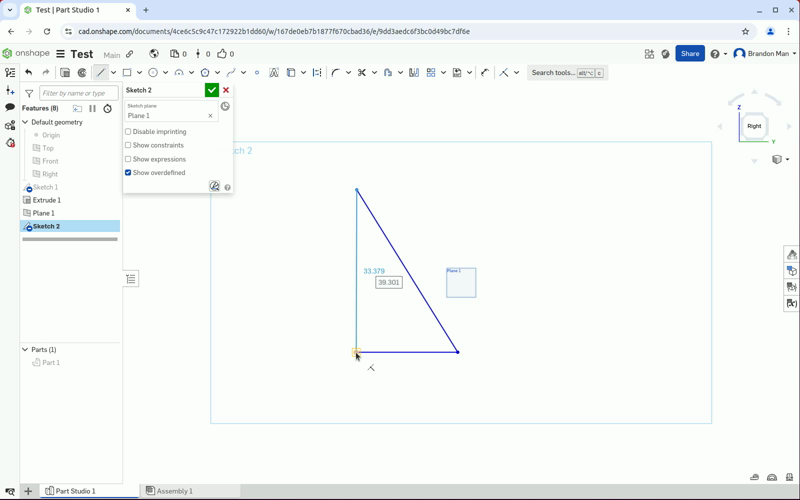
mouse_move(362, 324)
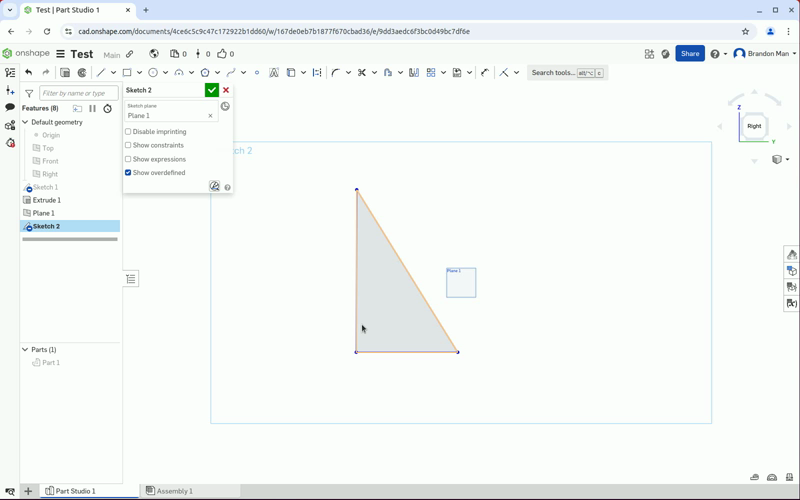
click(362, 324)
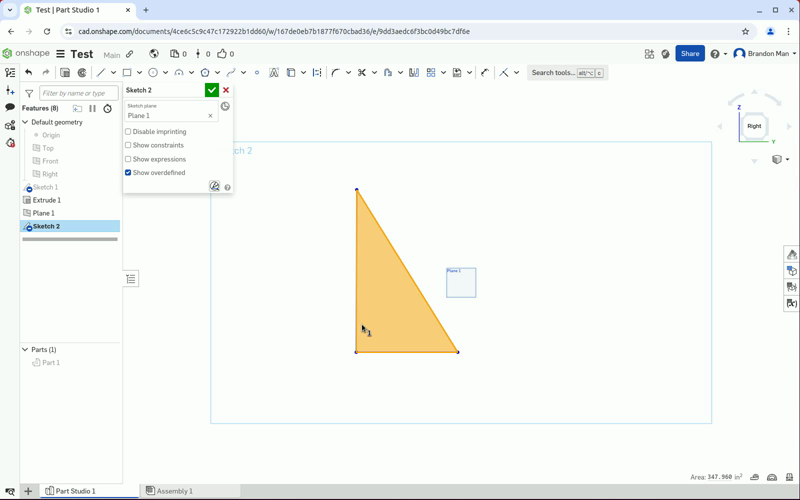
mouse_move(73, 352)
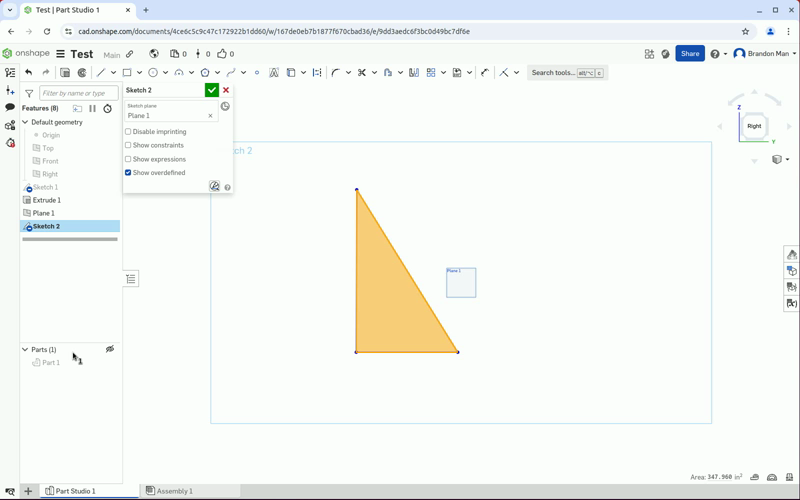
key(shift+y)
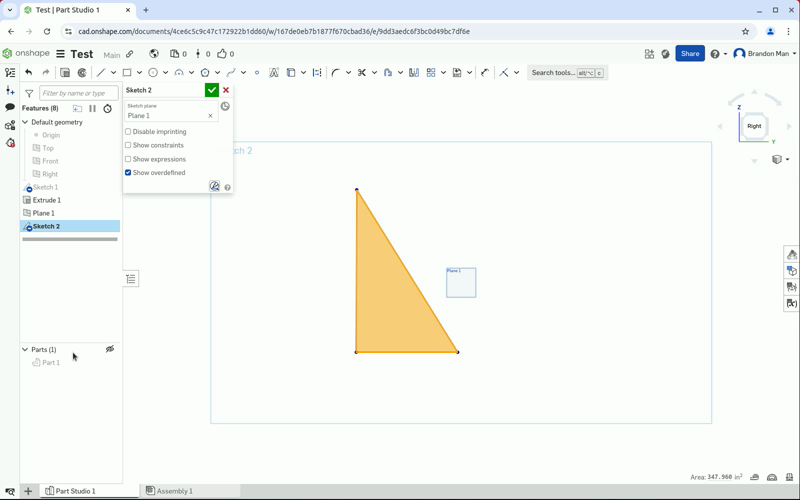
key(shift+e)
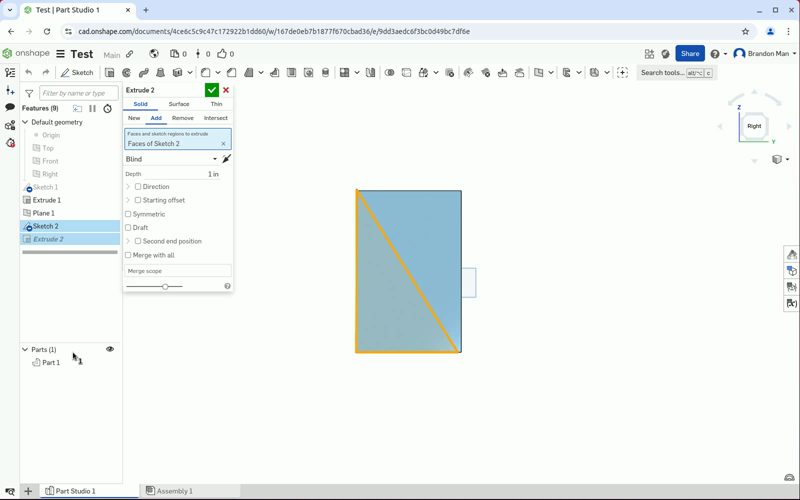
mouse_move(143, 106)
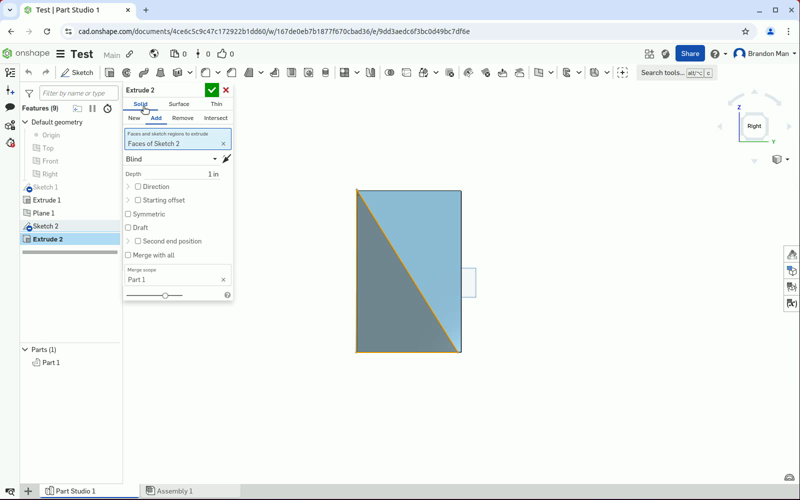
click(143, 106)
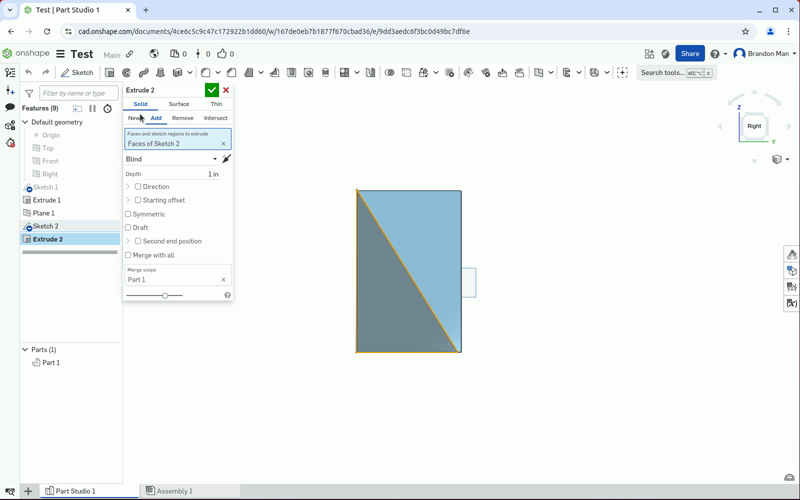
mouse_move(137, 120)
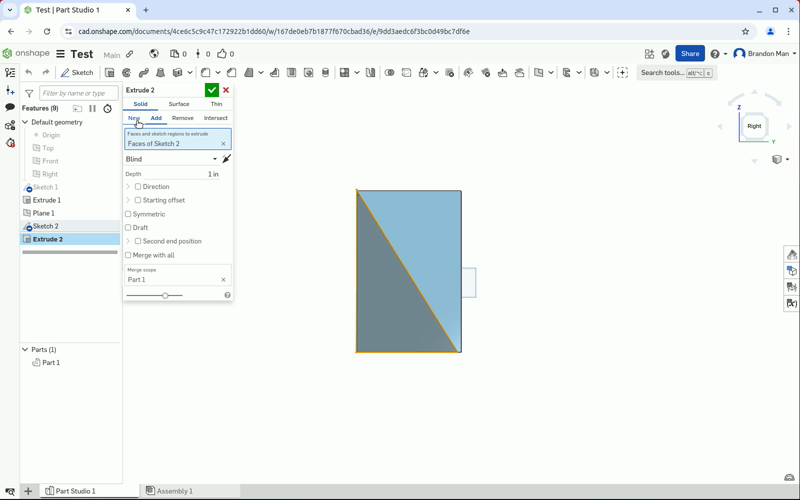
click(137, 120)
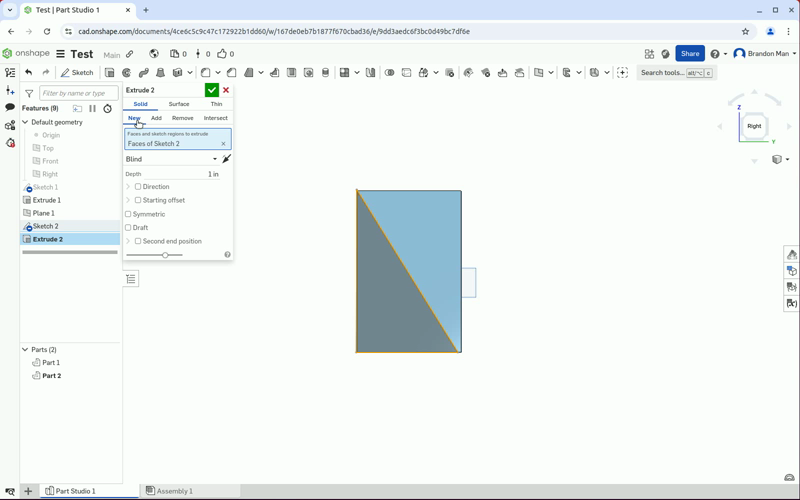
key(tab, 4)
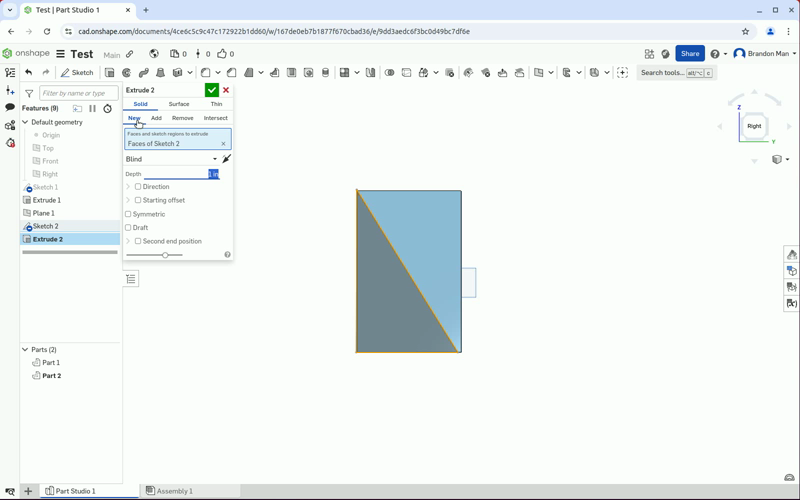
text(-30.811)
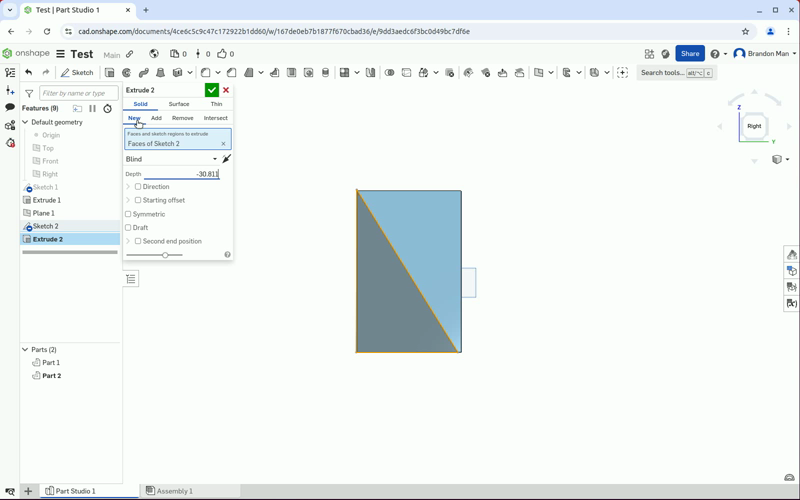
key(enter)
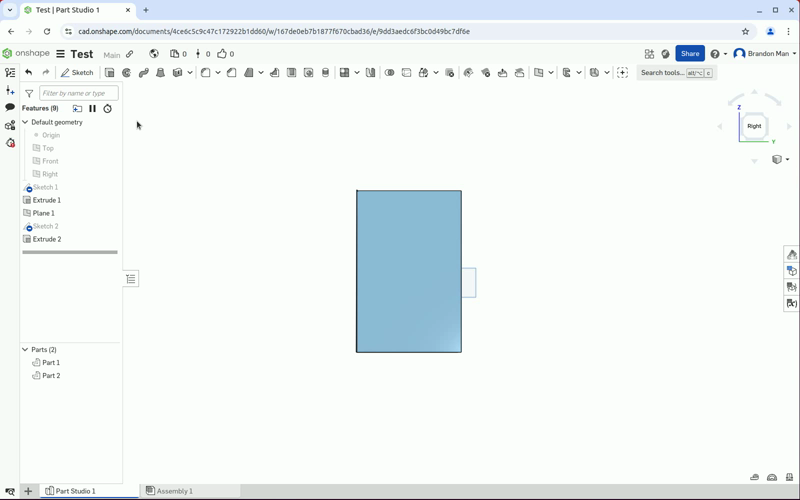
key(shift+h)
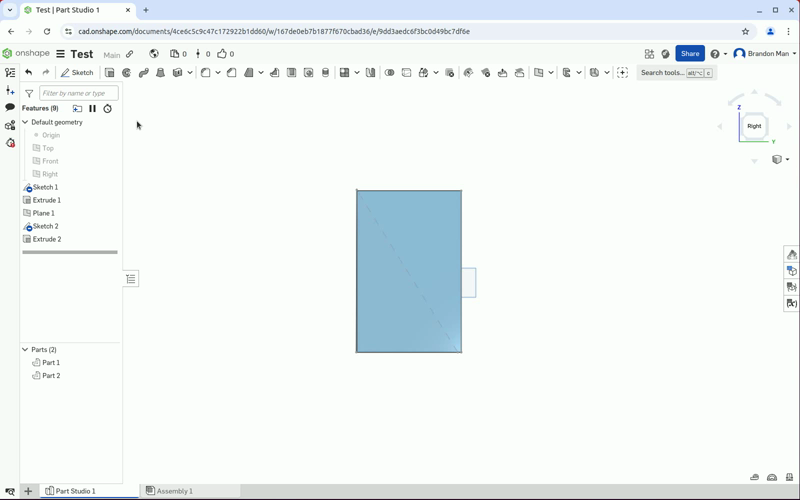
key(shift+h)
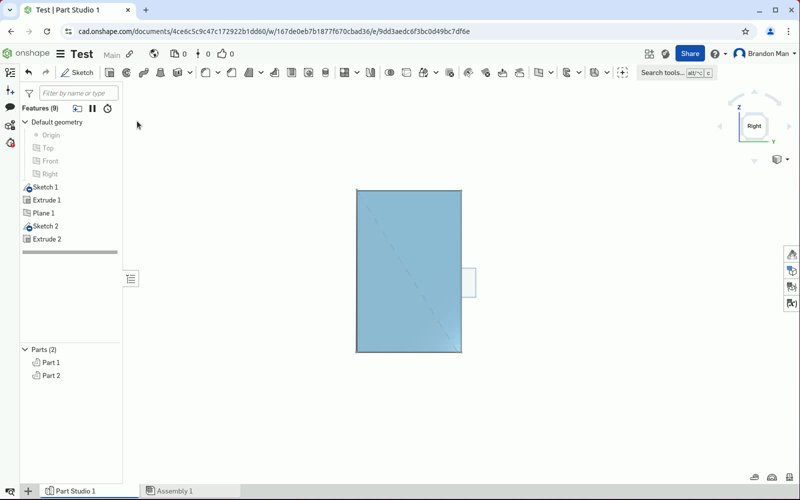
key(shift+7)
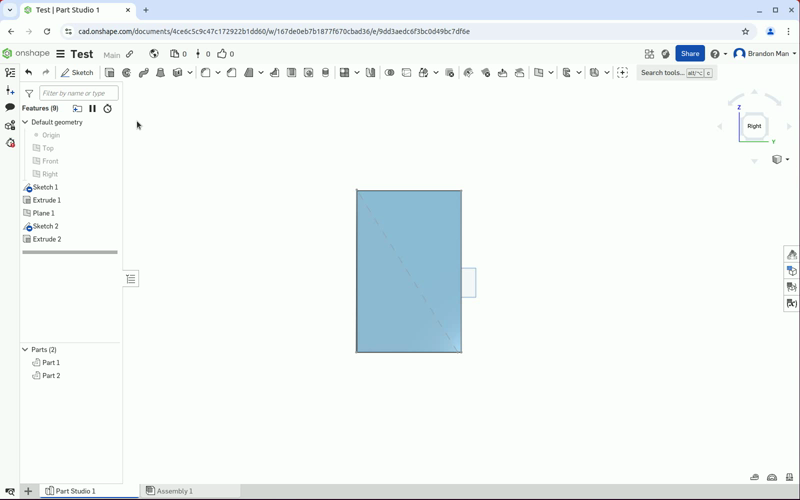
key(right, 2)
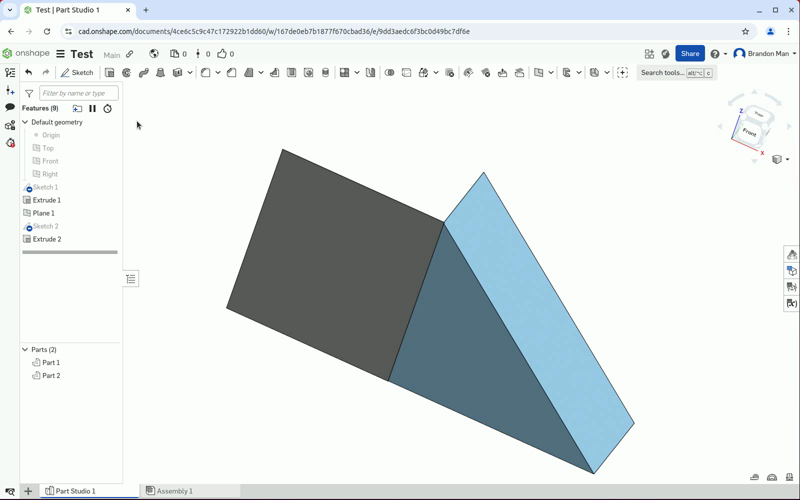
key(down, 2)
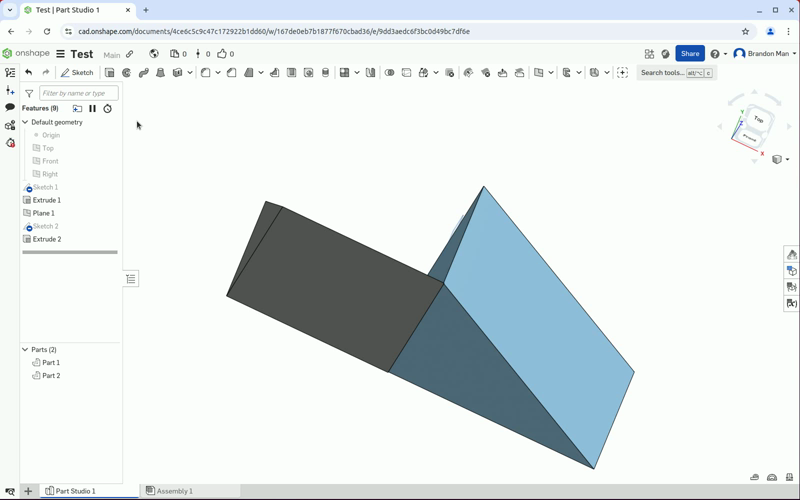
key(up, 2)
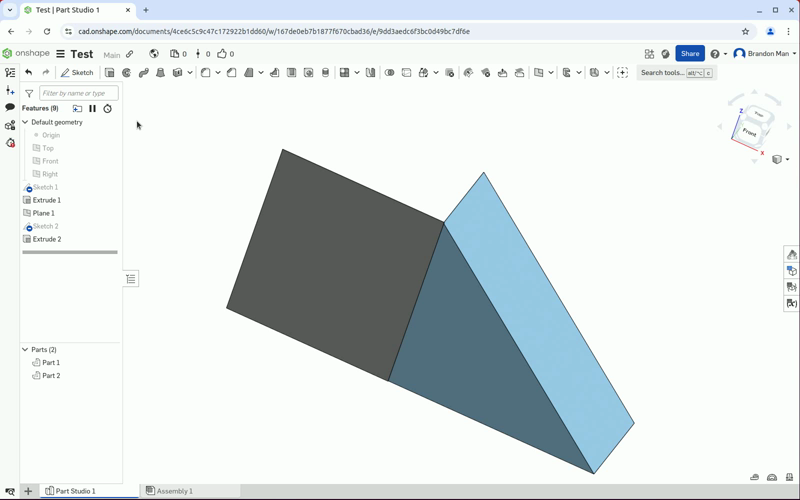
key(left, 2)
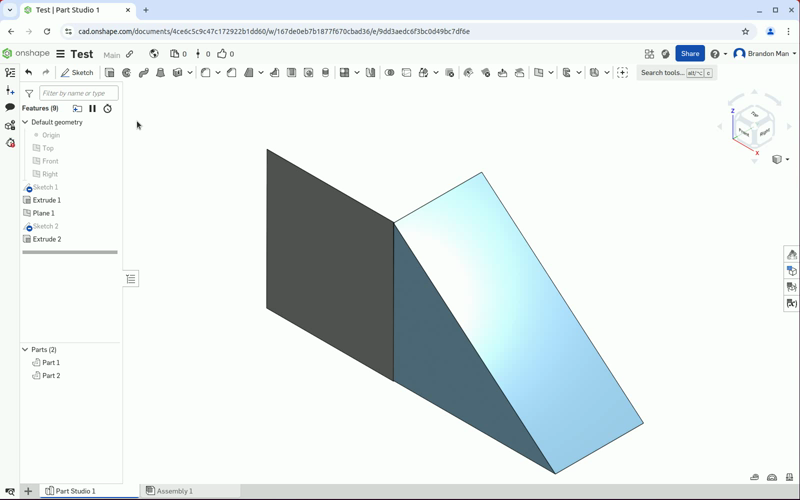
mouse_move(73, 189)
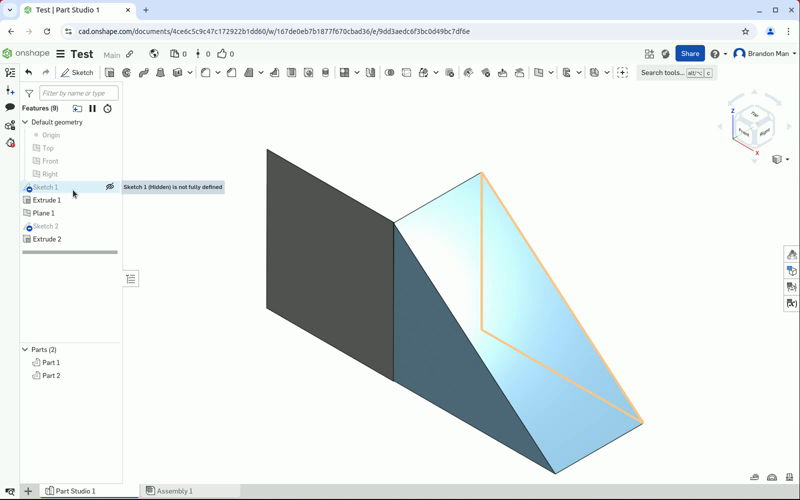
click(73, 189)